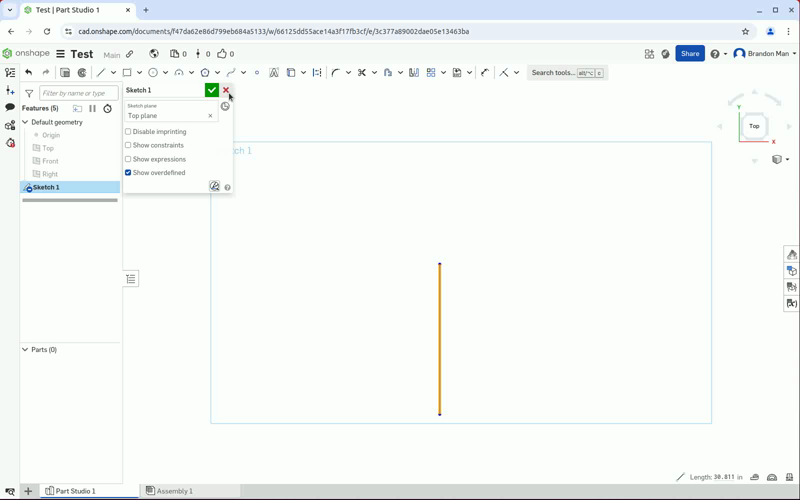
key(shift+h)
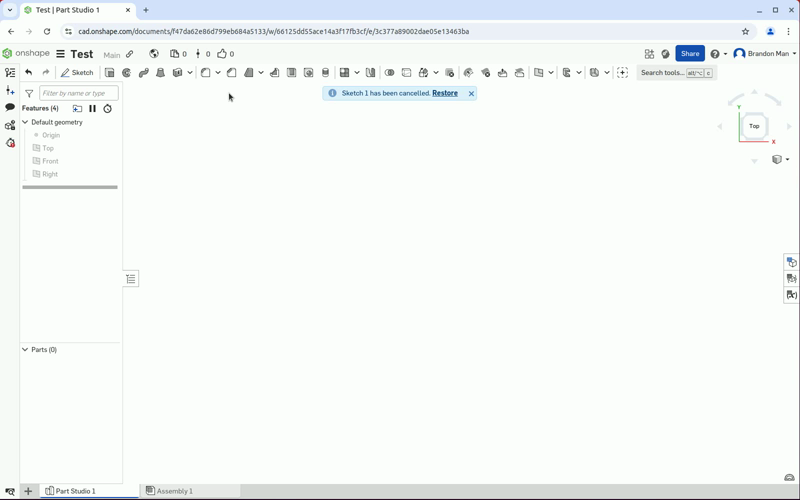
mouse_move(73, 352)
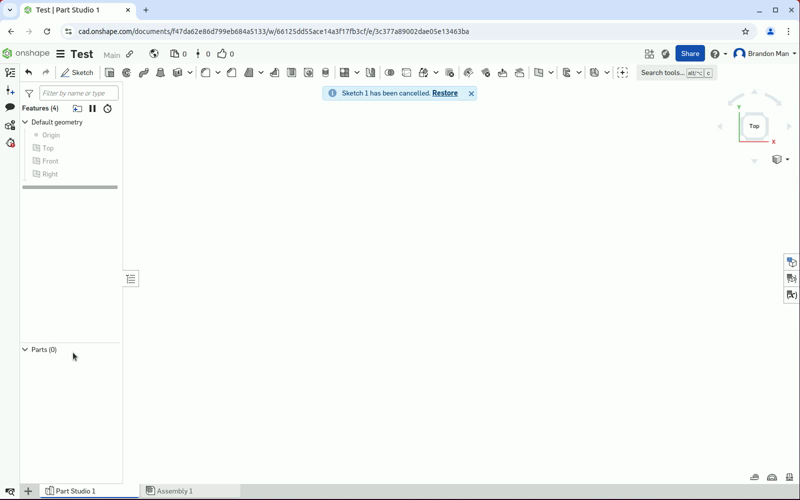
key(y)
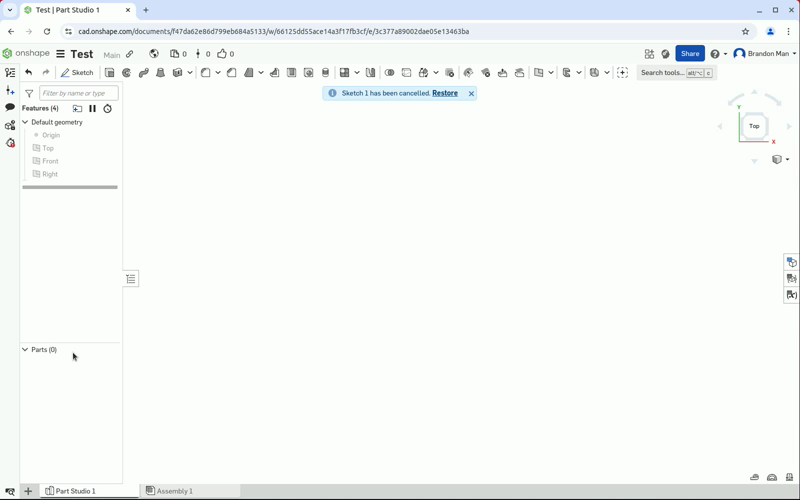
key(shift+p)
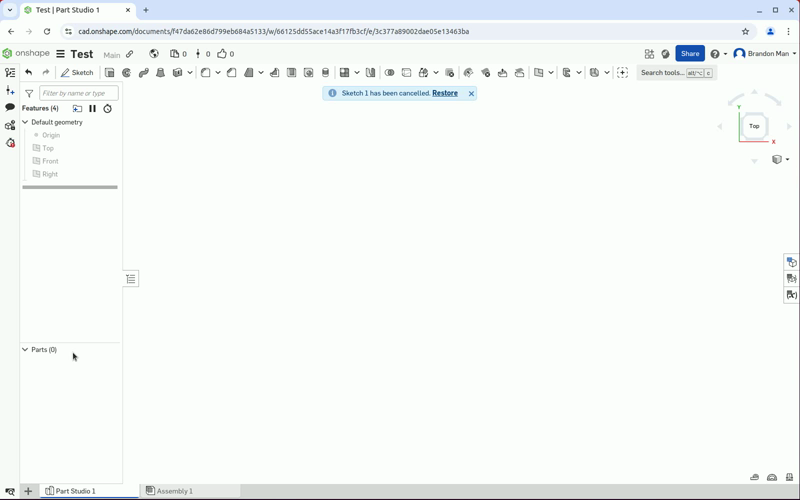
key(space)
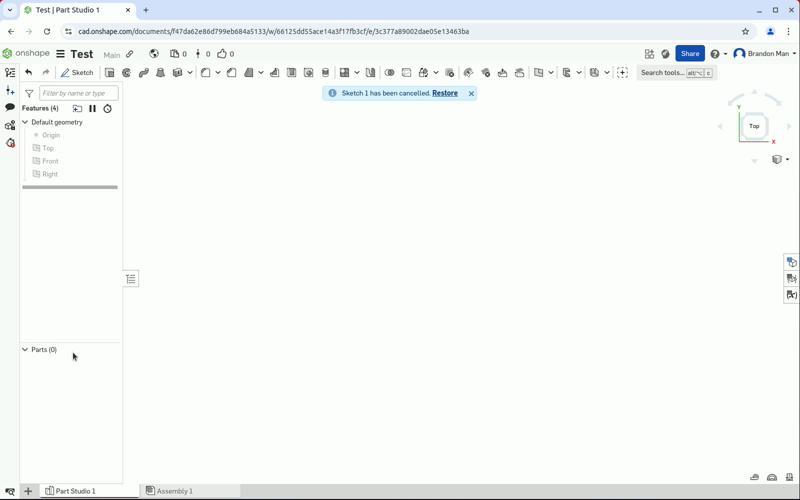
key_down(shift)
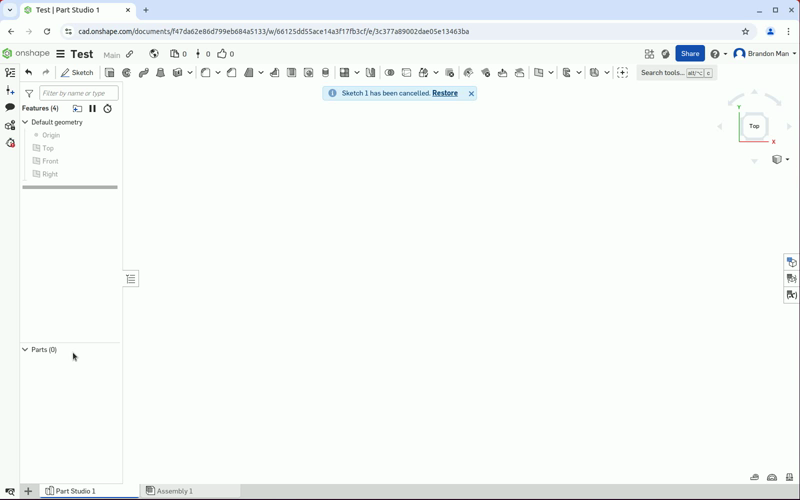
key(up)
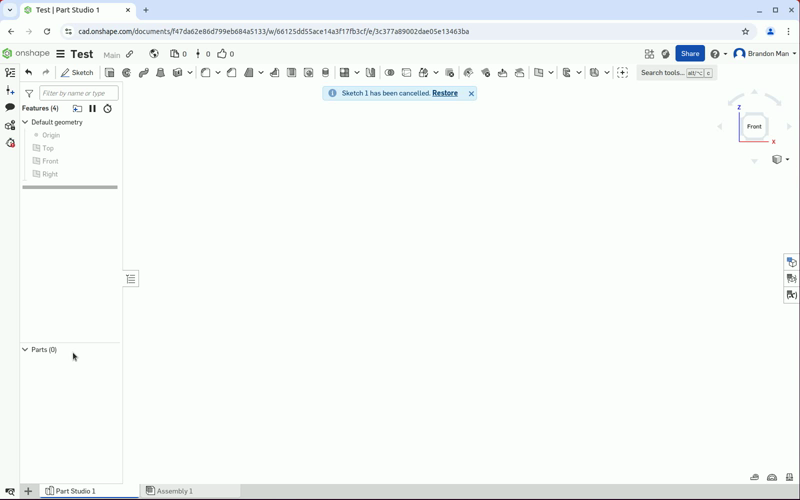
key_up(shift)
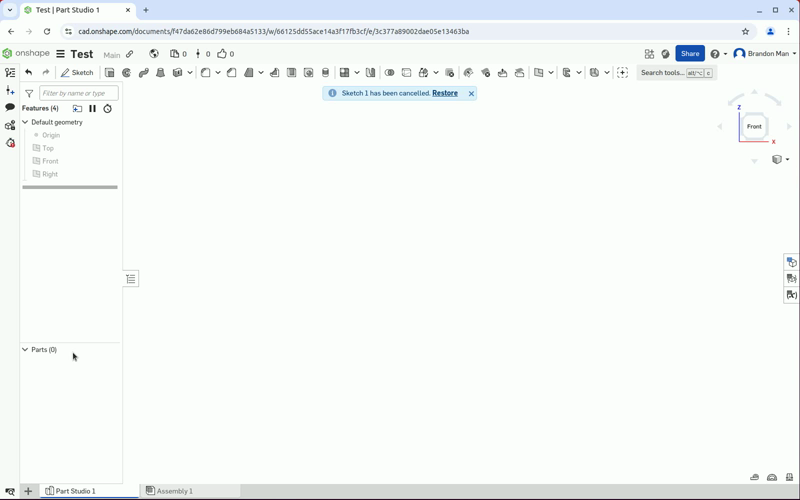
key(space)
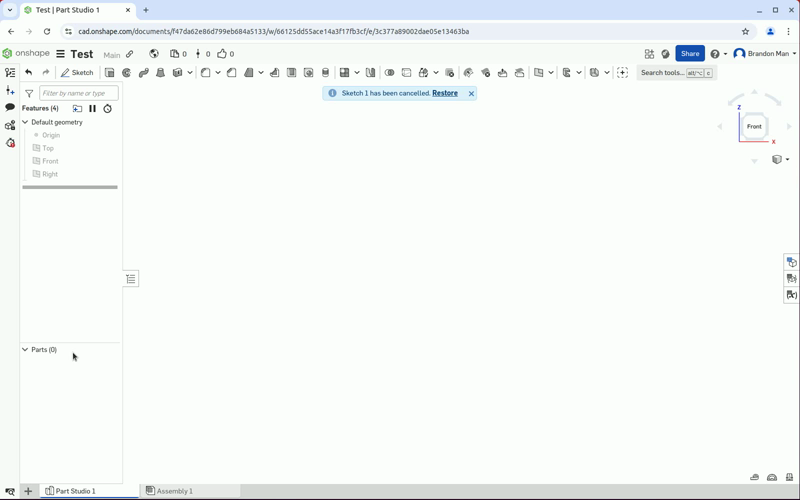
key_down(shift)
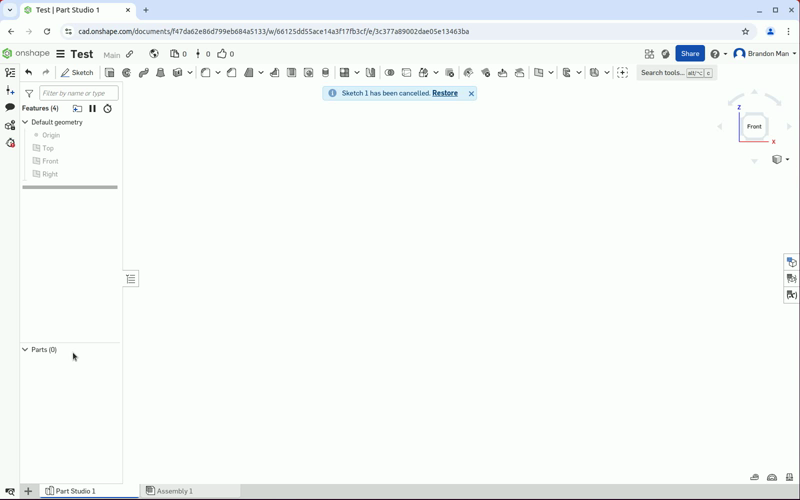
key(left)
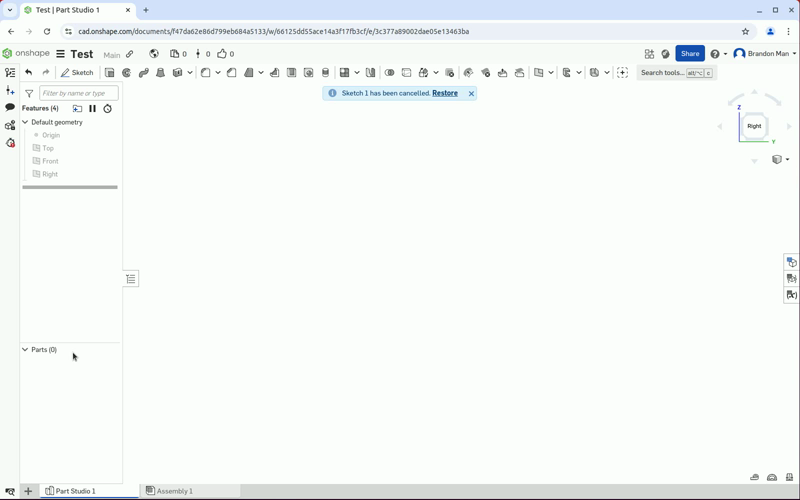
key_up(shift)
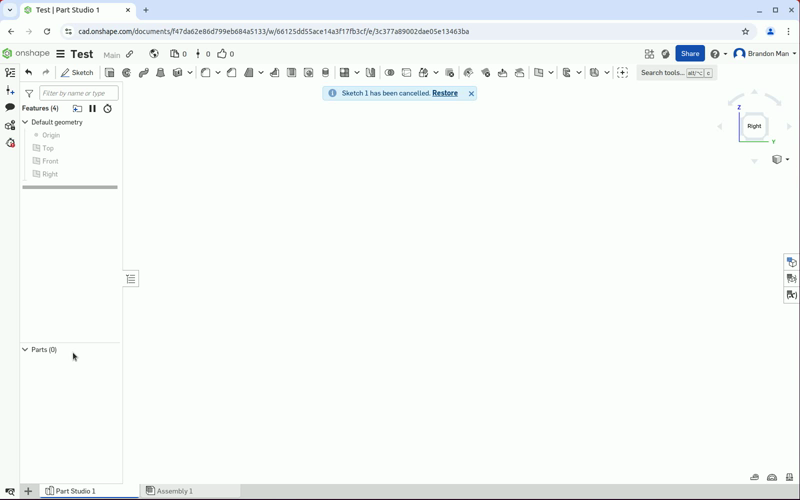
mouse_move(73, 352)
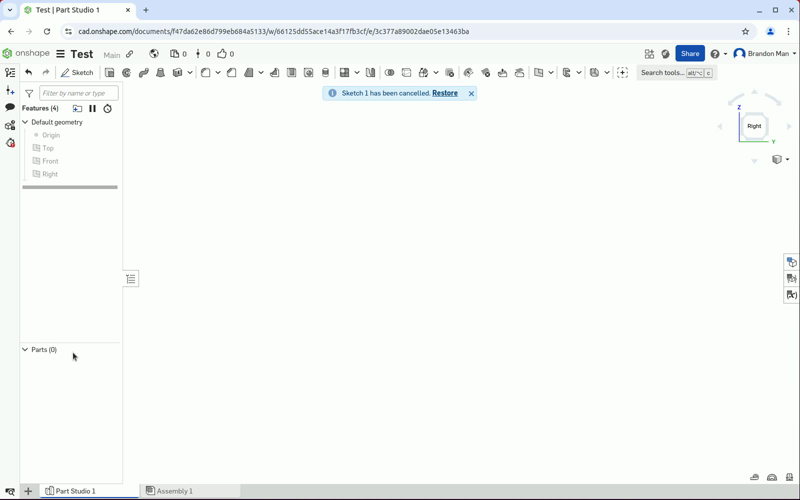
key(shift+y)
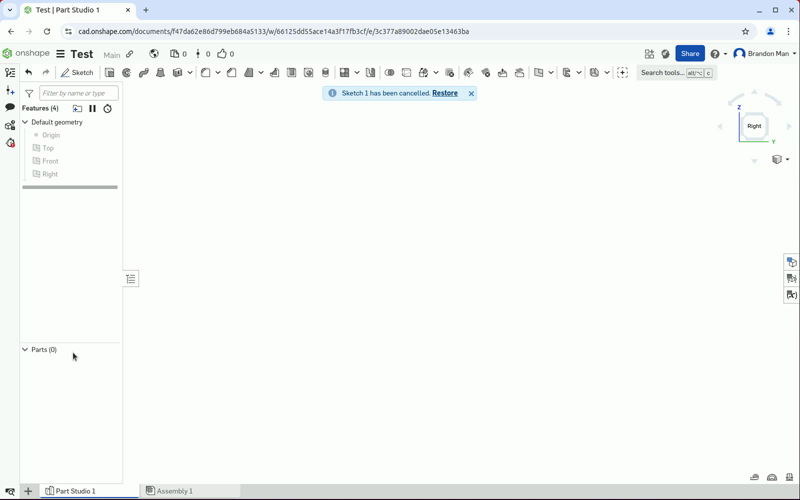
key(shift+s)
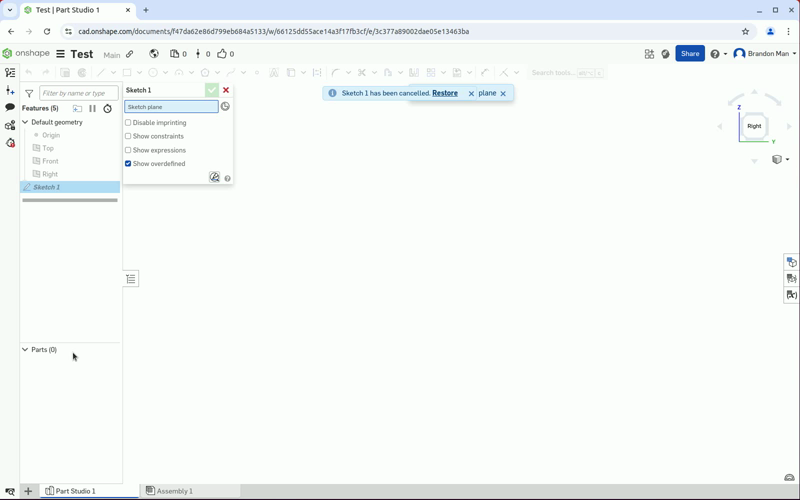
mouse_move(73, 176)
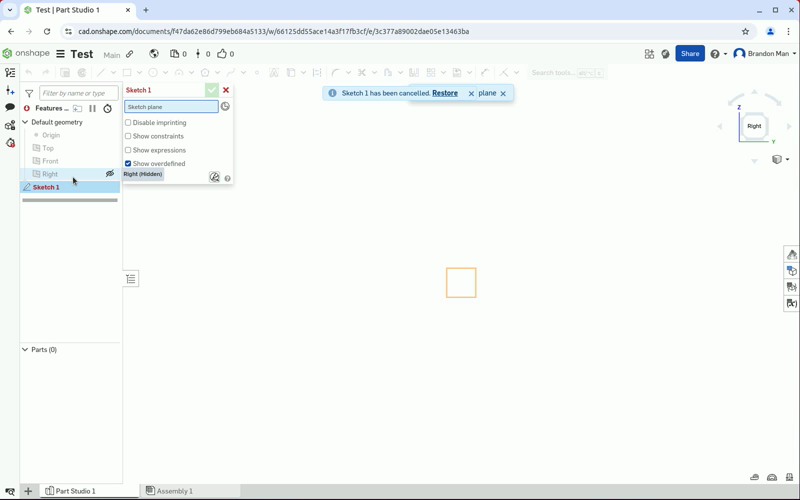
click(73, 176)
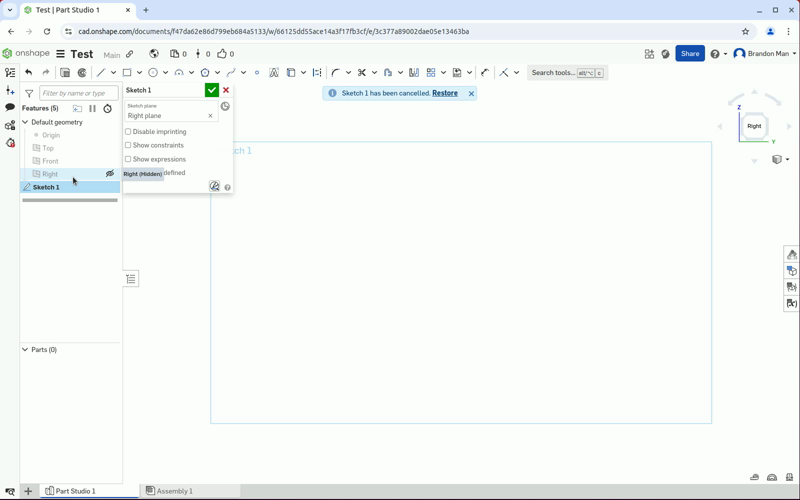
mouse_move(73, 352)
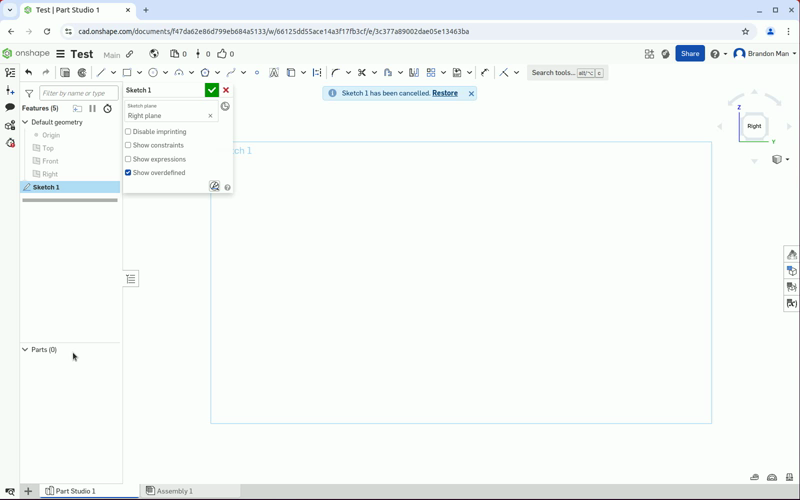
key(y)
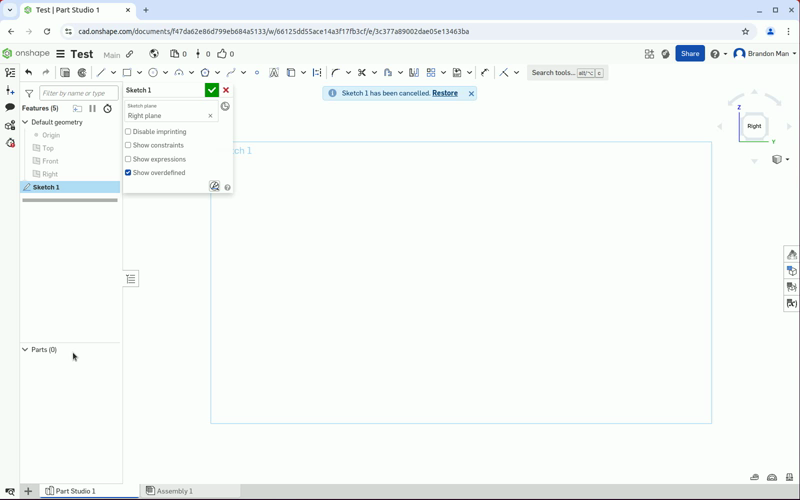
key(l)
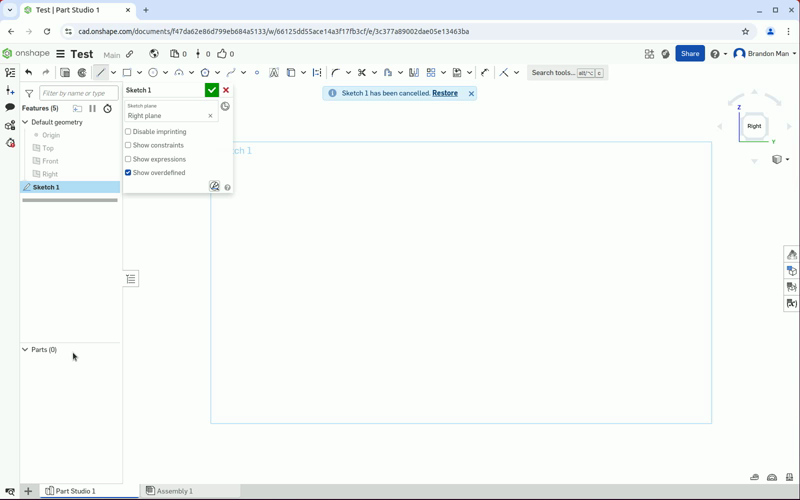
key_down(shift)
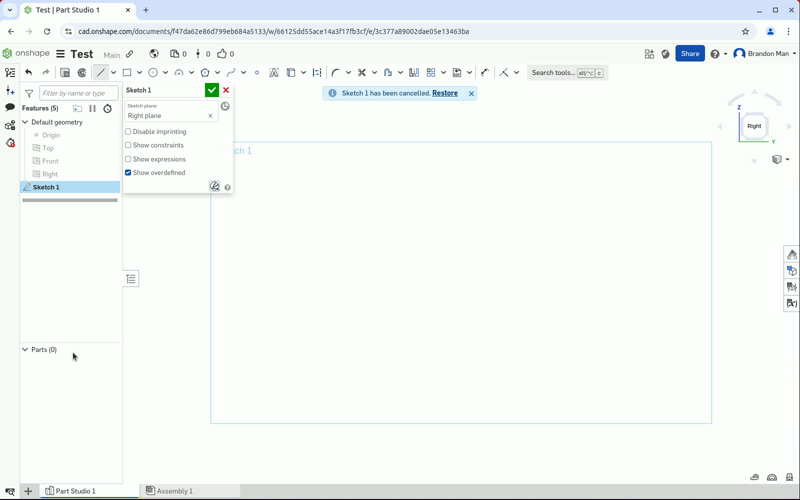
mouse_move(460, 282)
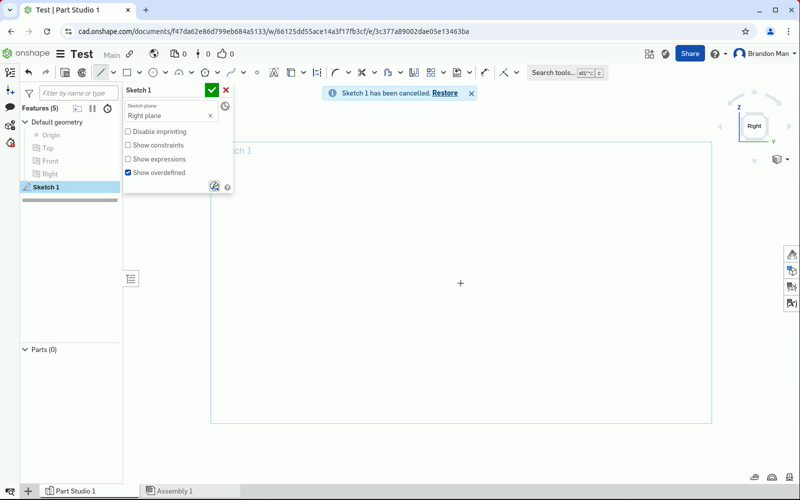
click(460, 282)
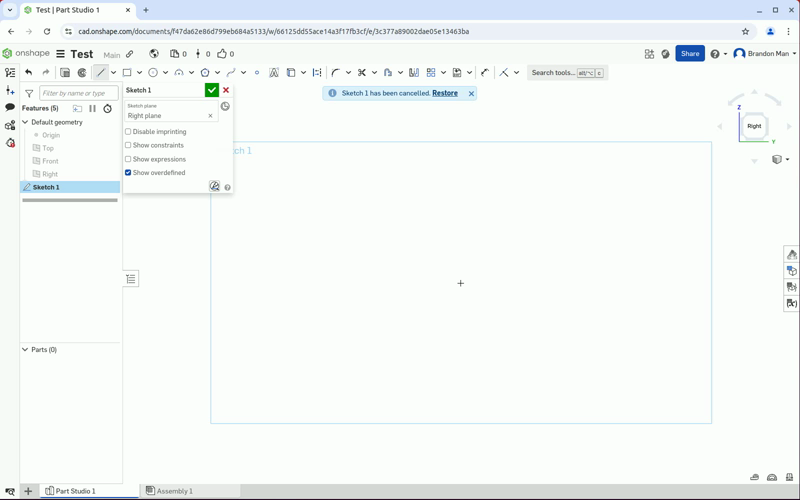
key_up(shift)
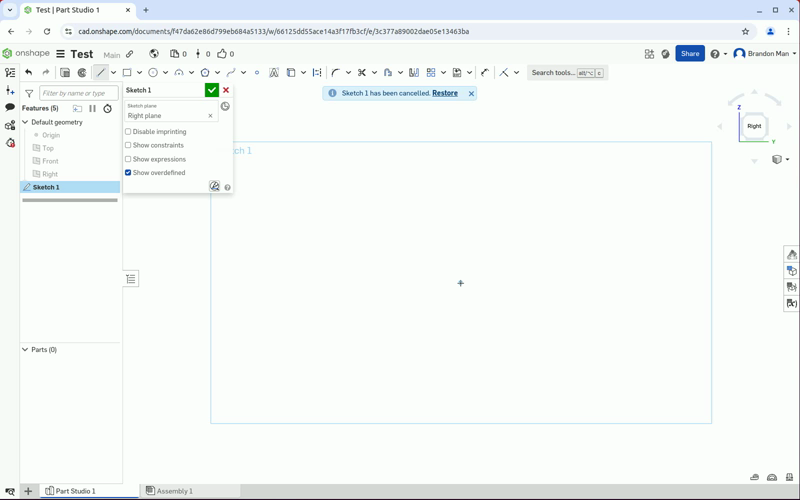
key_down(shift)
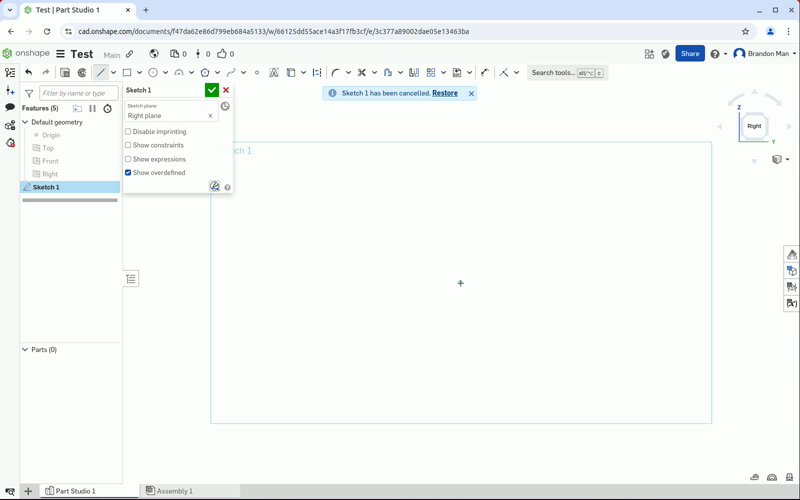
mouse_move(535, 282)
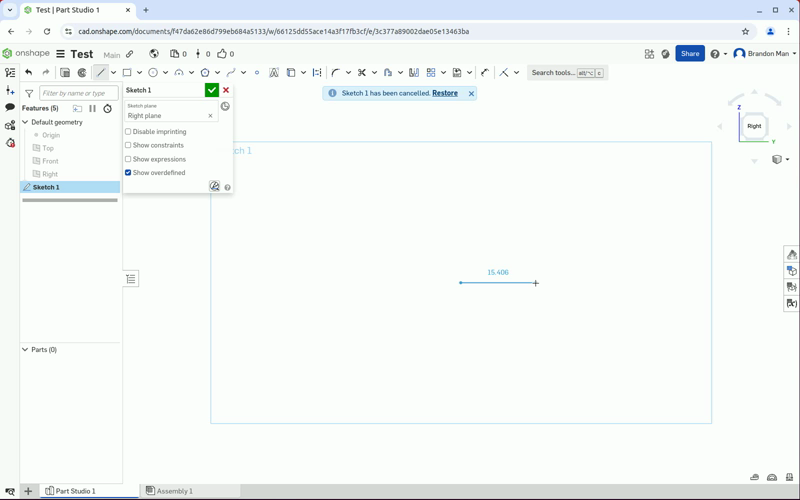
click(535, 282)
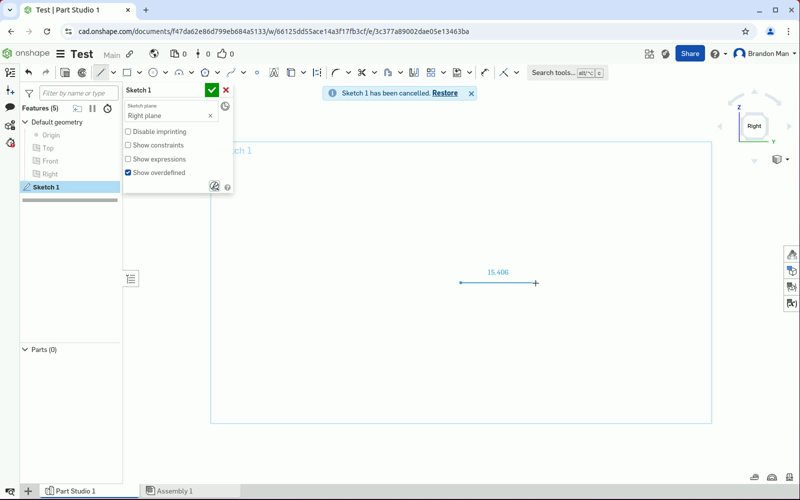
key_up(shift)
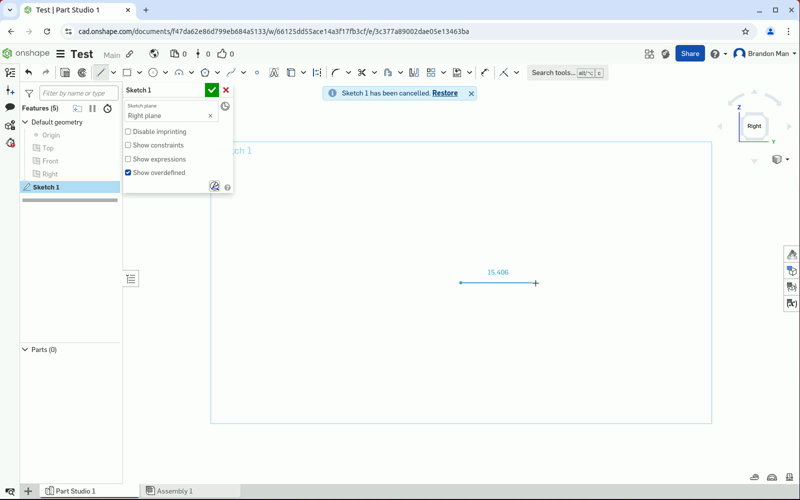
key_down(shift)
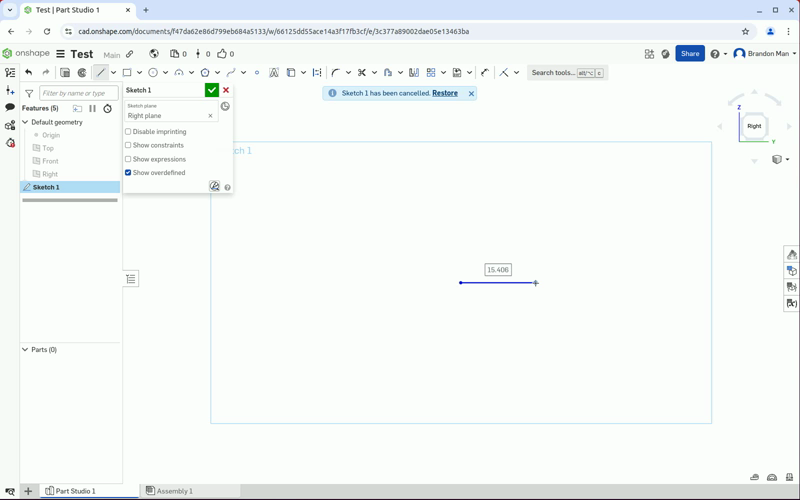
mouse_move(535, 189)
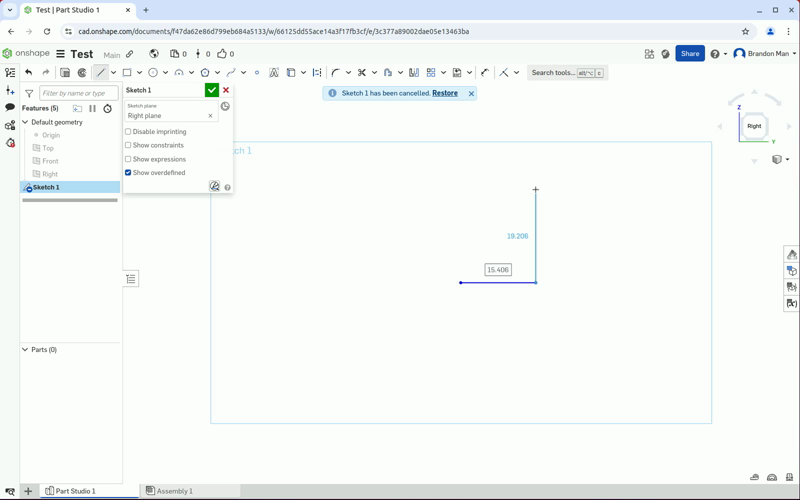
click(535, 189)
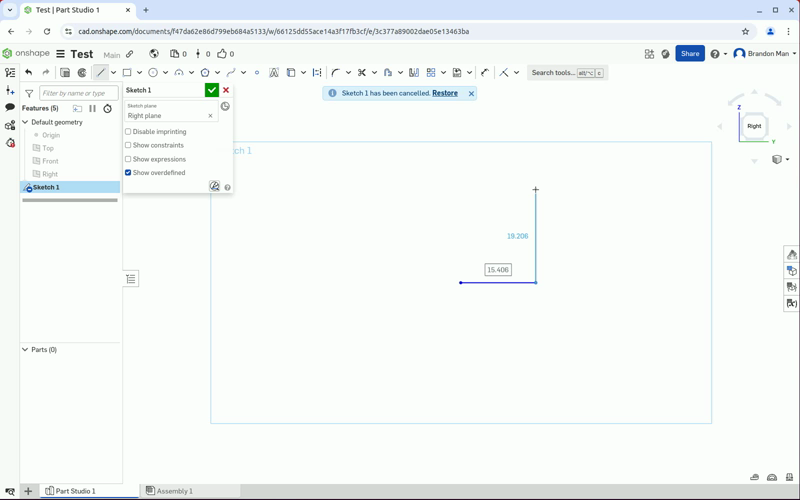
key_up(shift)
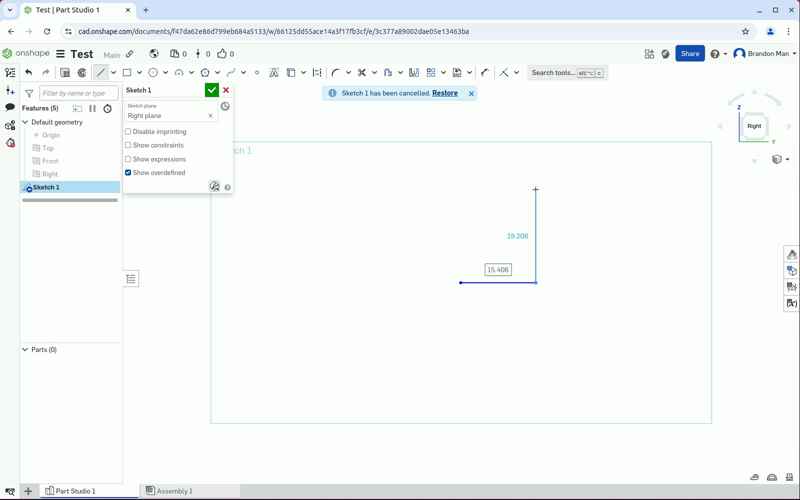
key_down(shift)
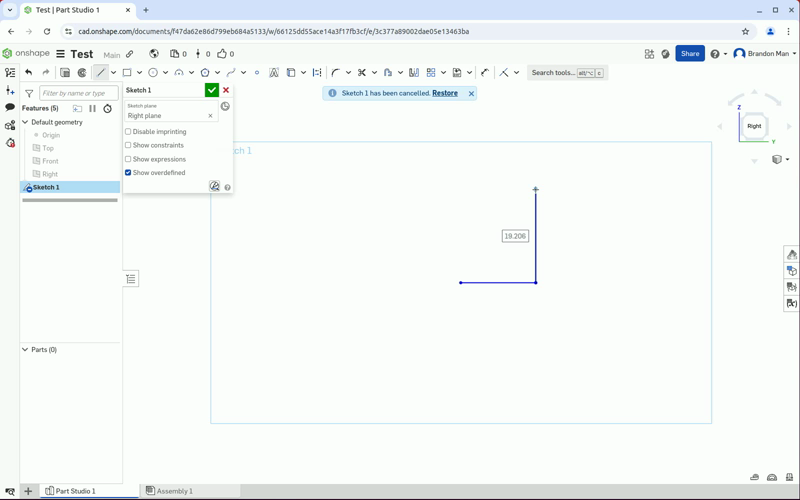
mouse_move(565, 189)
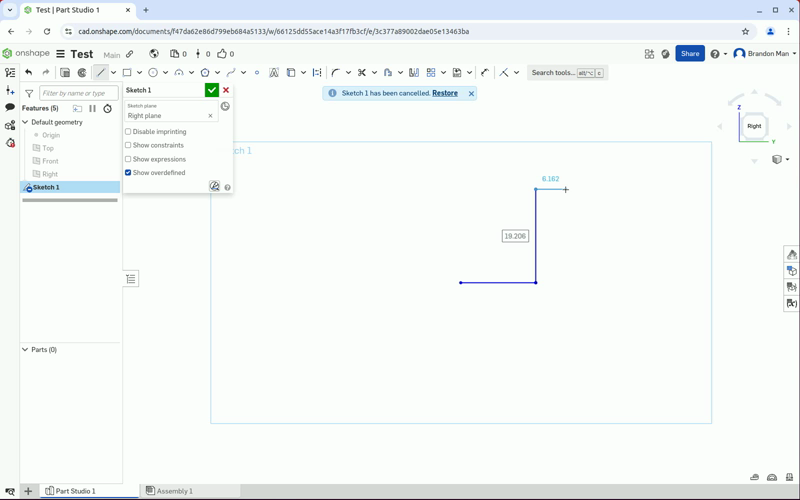
mouse_move(498, 189)
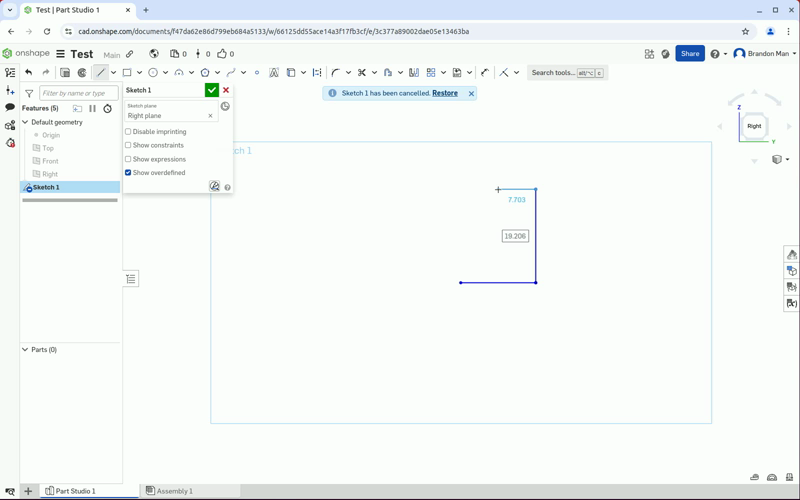
click(498, 189)
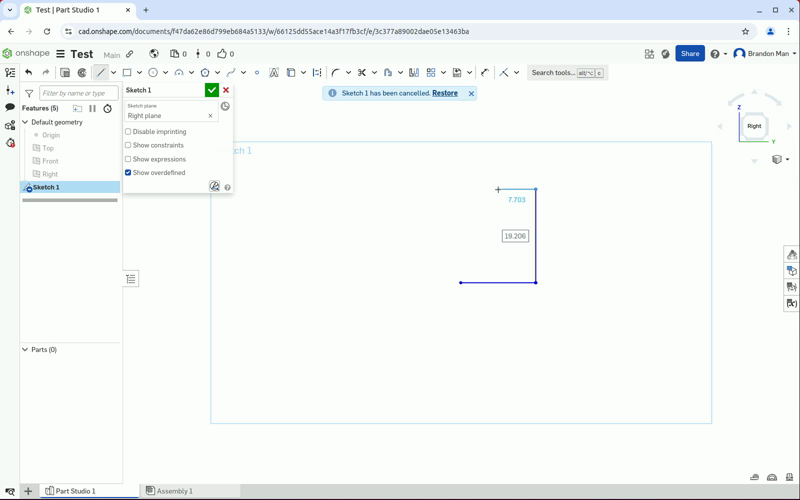
key_up(shift)
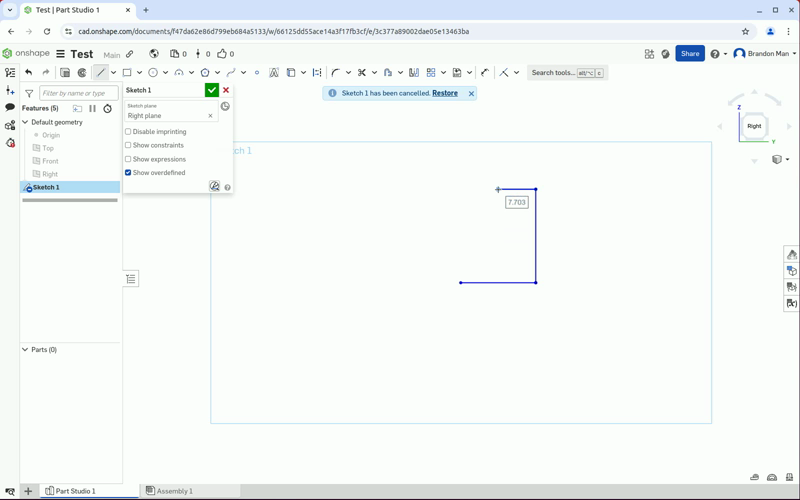
key_down(shift)
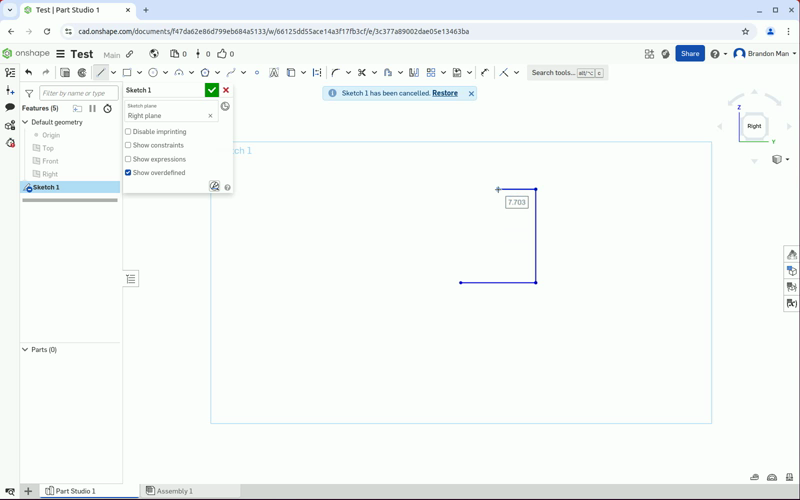
mouse_move(528, 189)
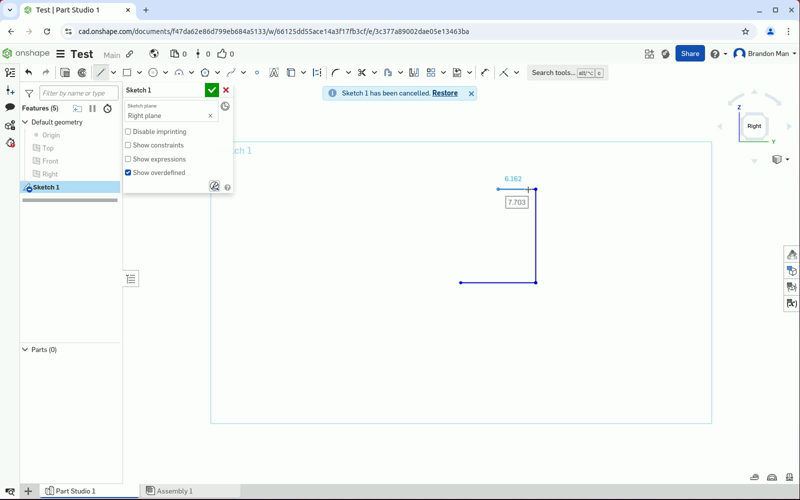
mouse_move(498, 245)
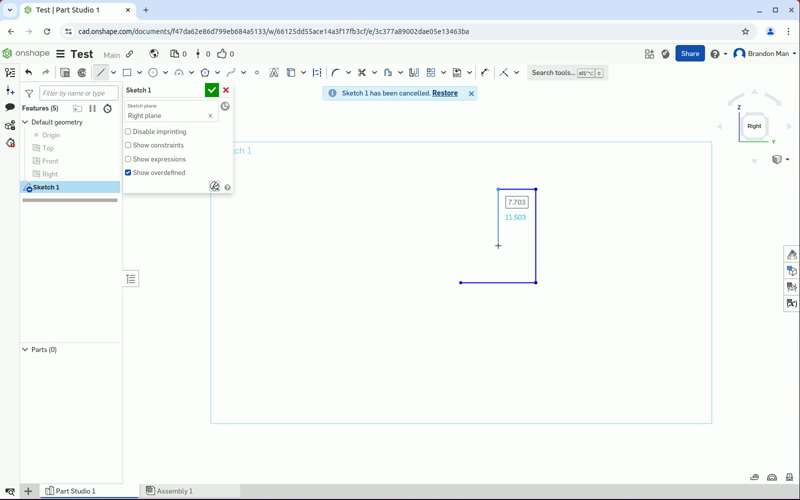
click(498, 245)
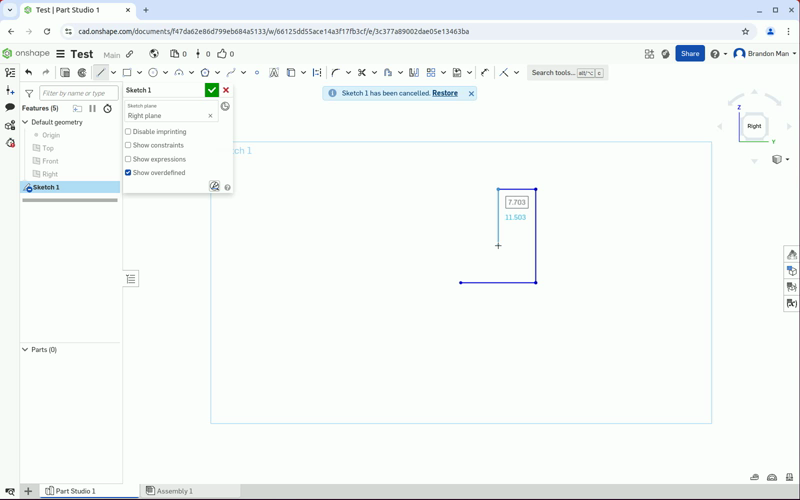
key_up(shift)
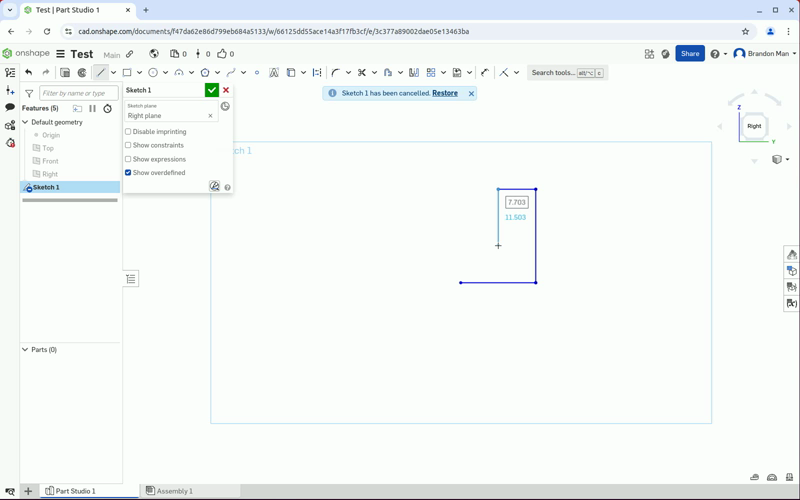
key_down(shift)
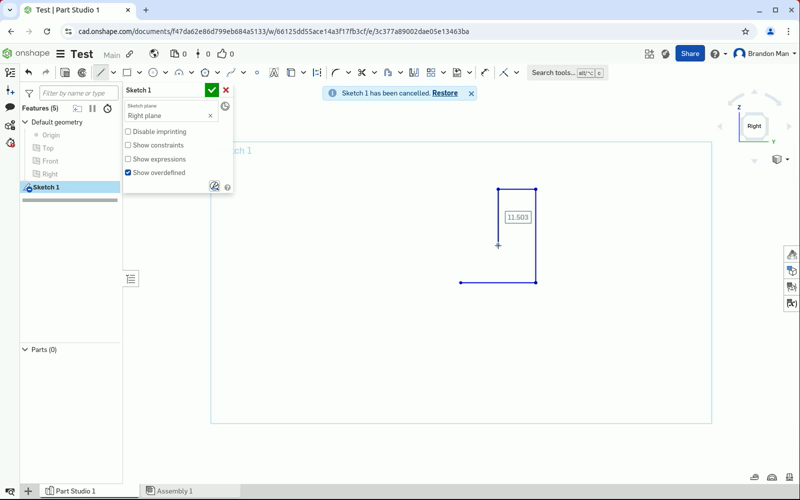
mouse_move(528, 245)
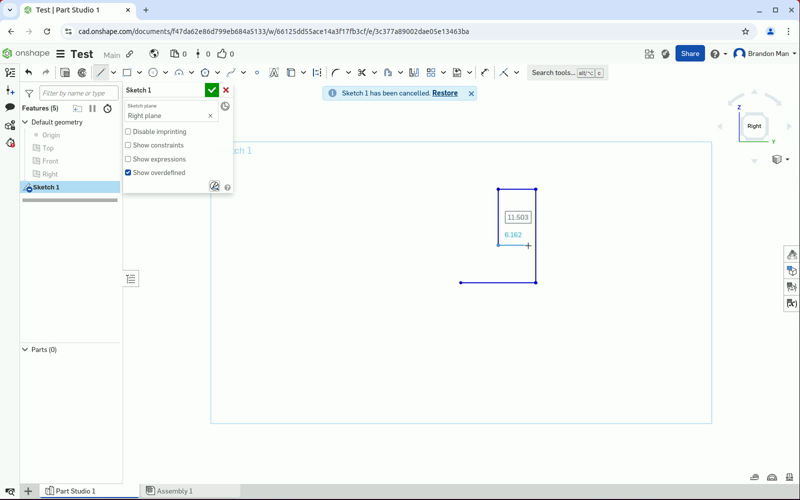
mouse_move(460, 245)
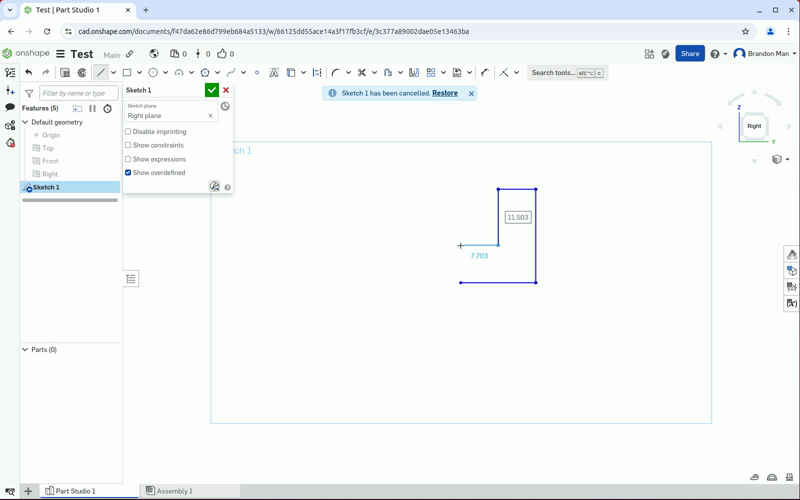
click(460, 245)
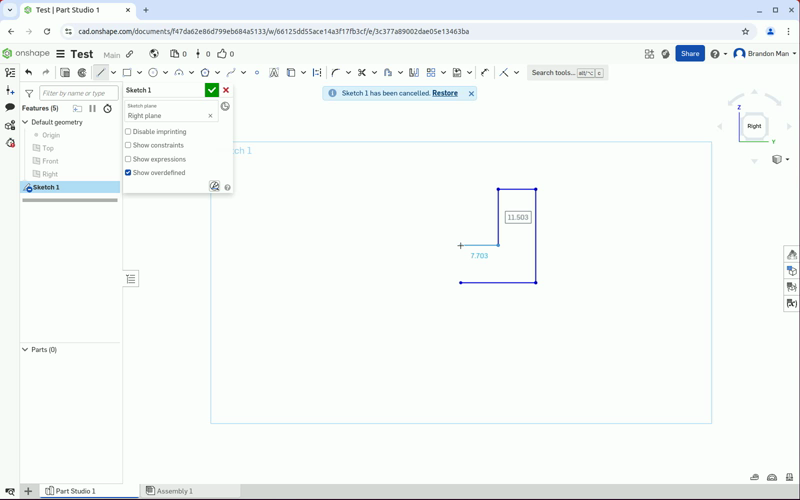
key_up(shift)
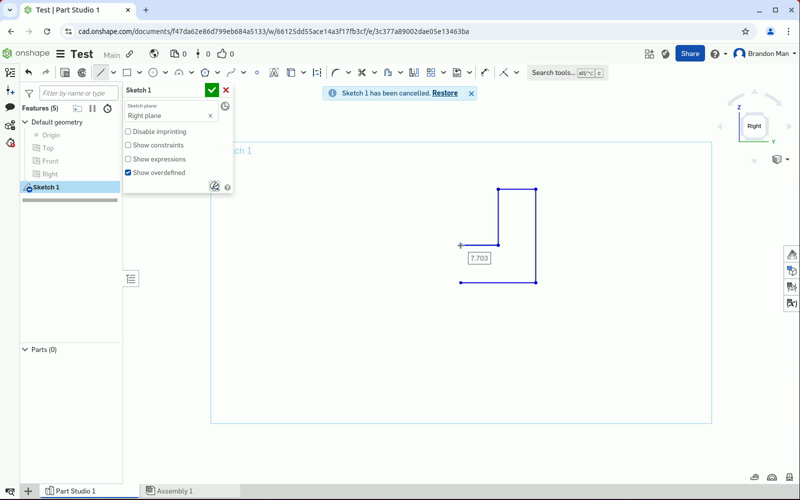
mouse_move(490, 245)
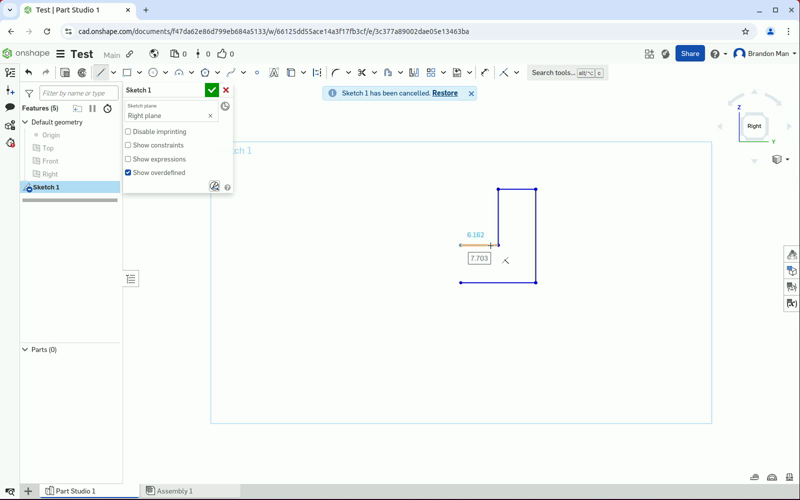
key_down(shift)
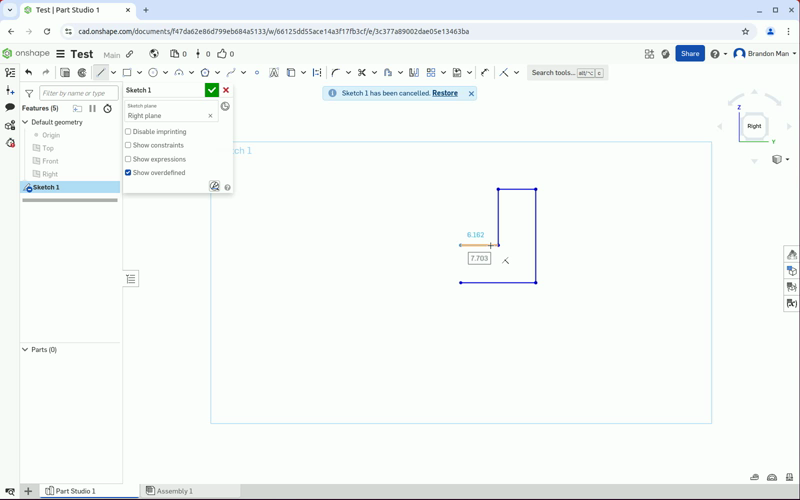
mouse_move(460, 282)
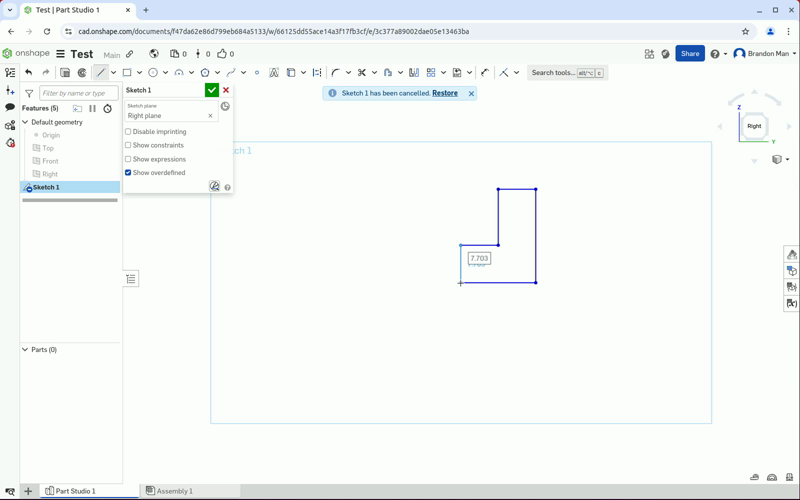
key_up(shift)
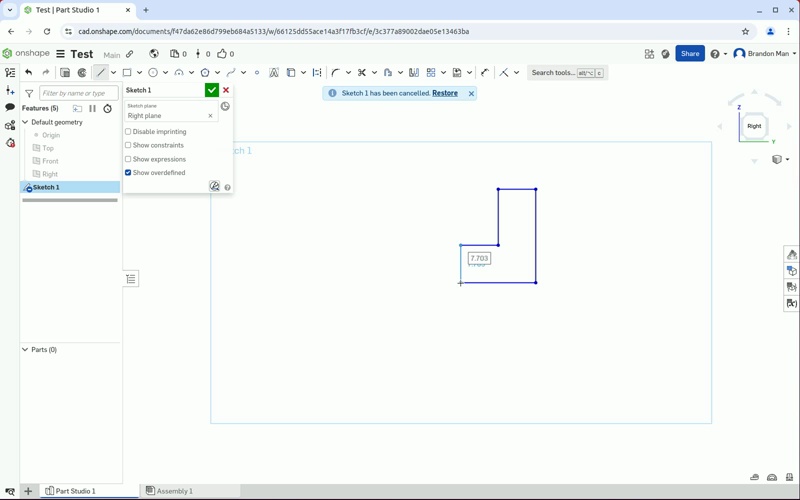
click(460, 282)
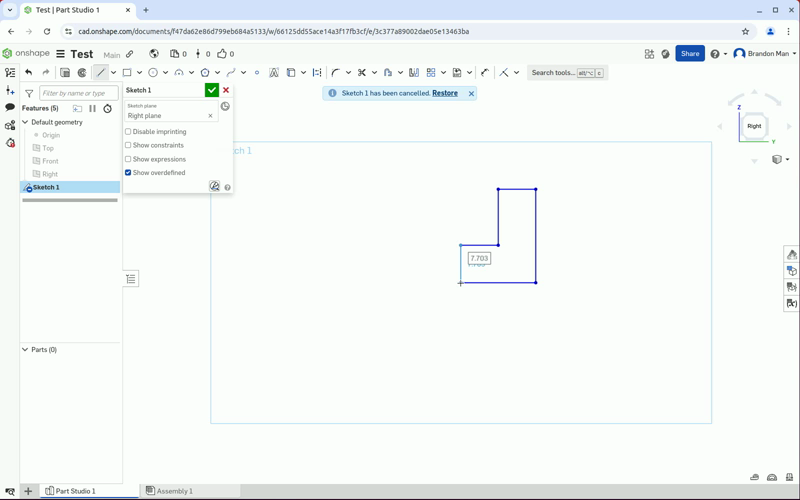
key(esc)
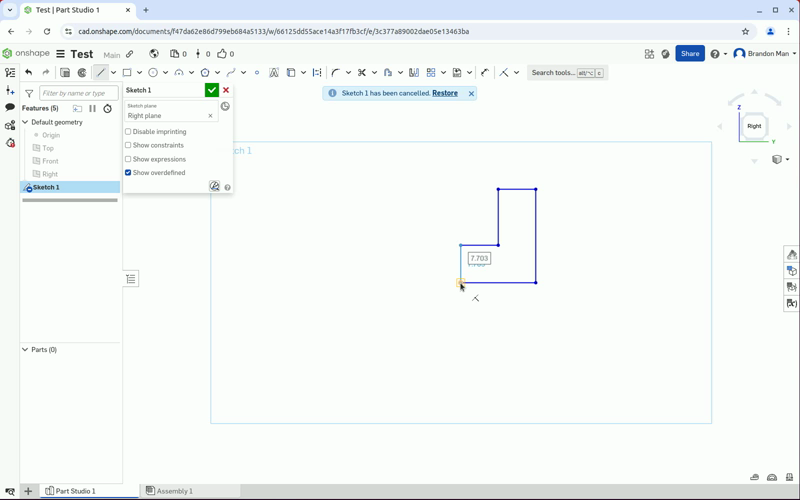
mouse_move(479, 263)
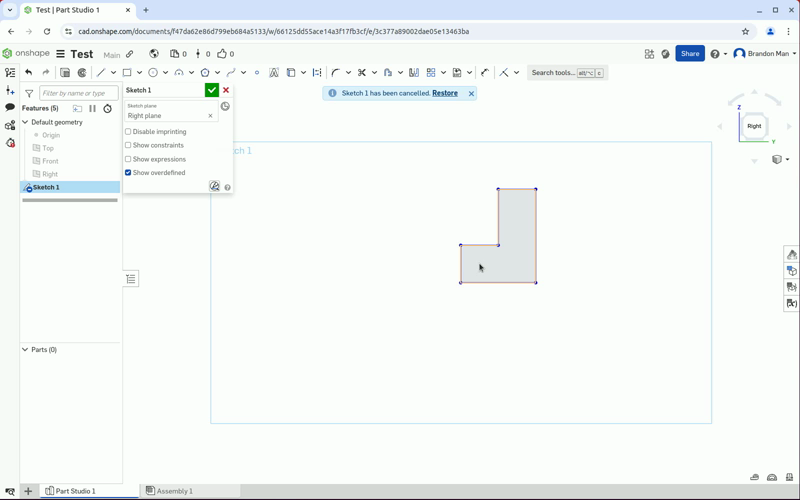
click(479, 263)
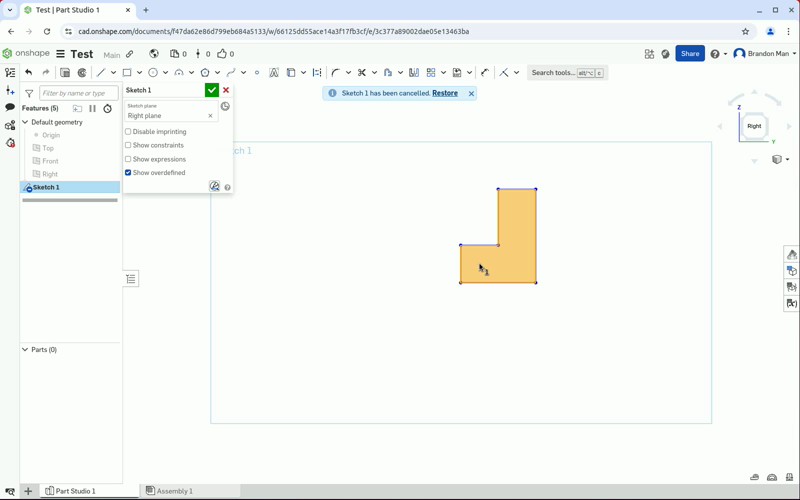
mouse_move(73, 352)
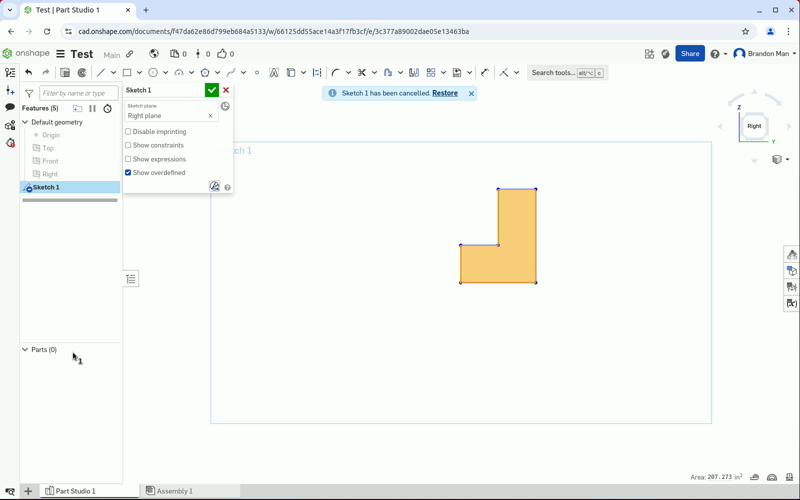
key(shift+y)
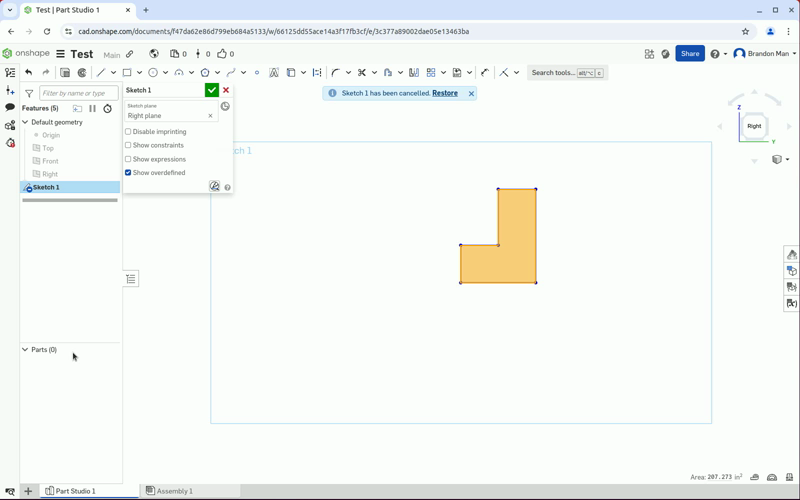
key(shift+e)
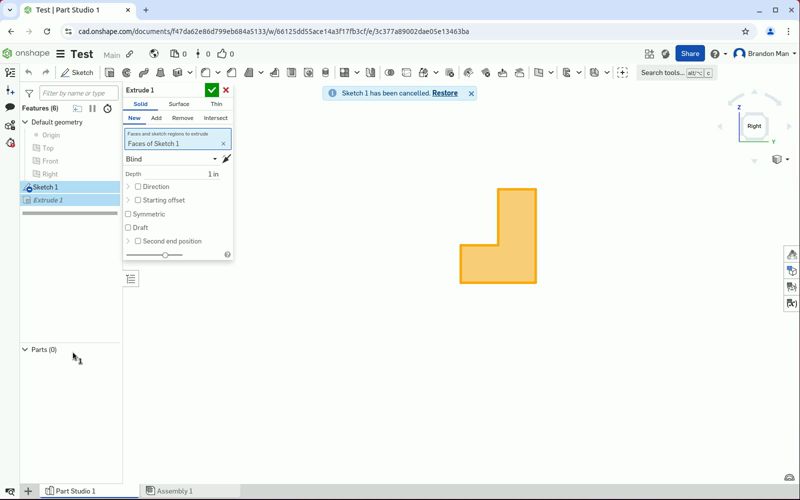
mouse_move(143, 106)
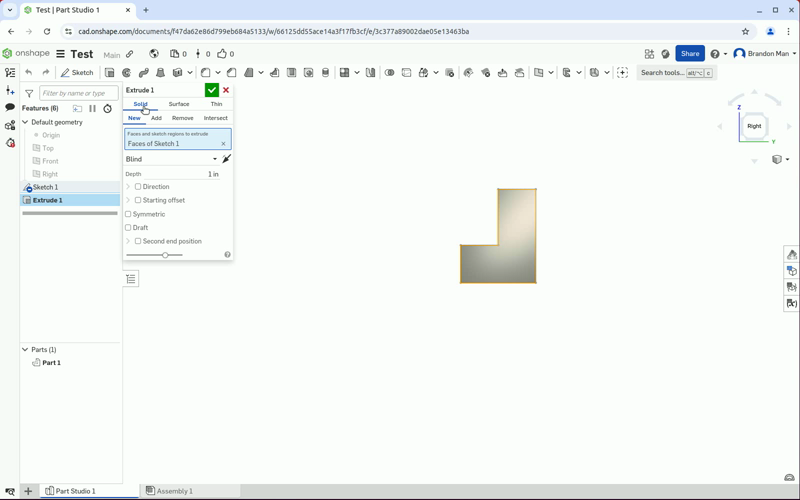
click(143, 106)
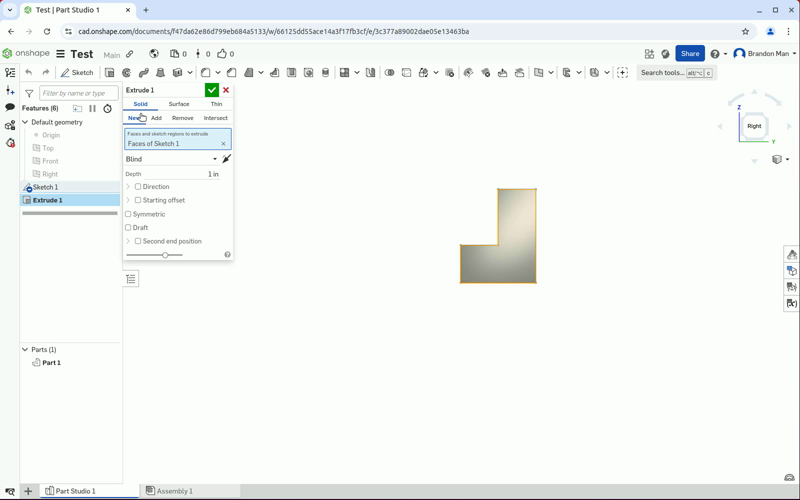
mouse_move(137, 120)
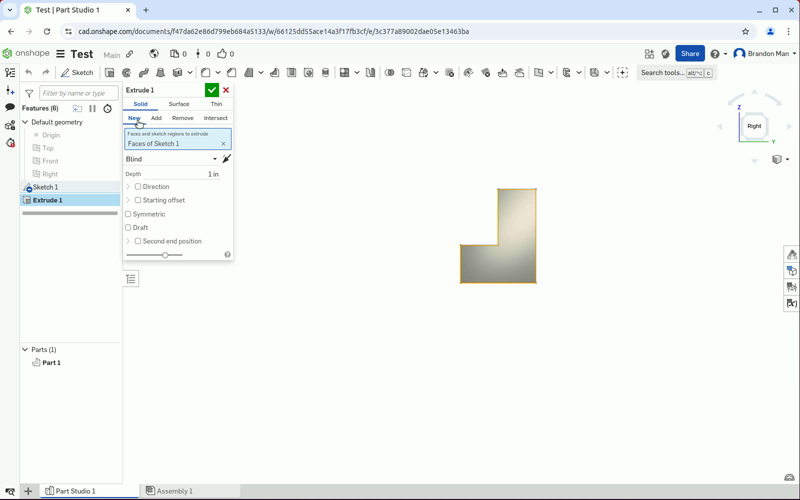
click(137, 120)
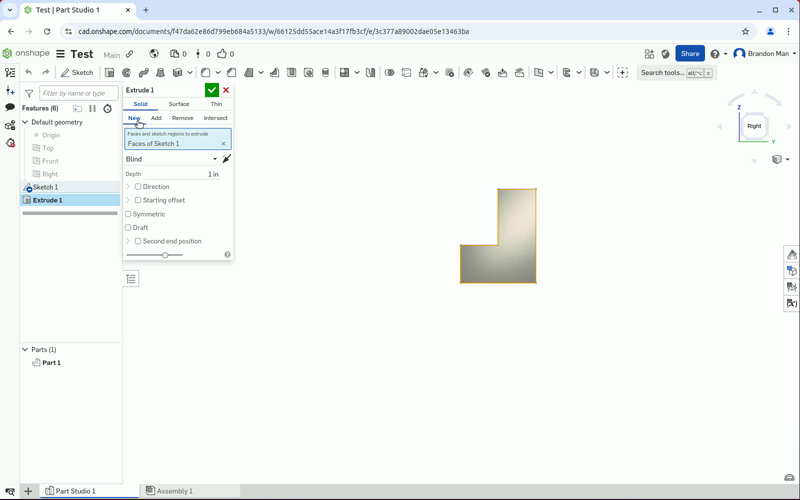
key(tab, 4)
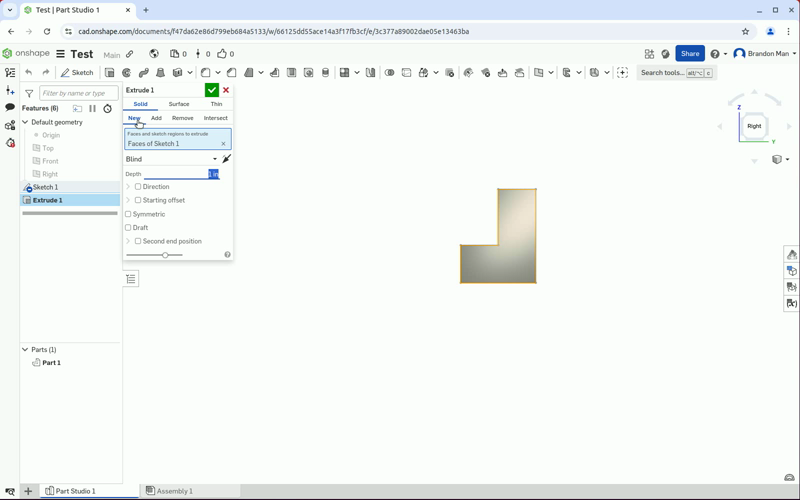
text(23.108)
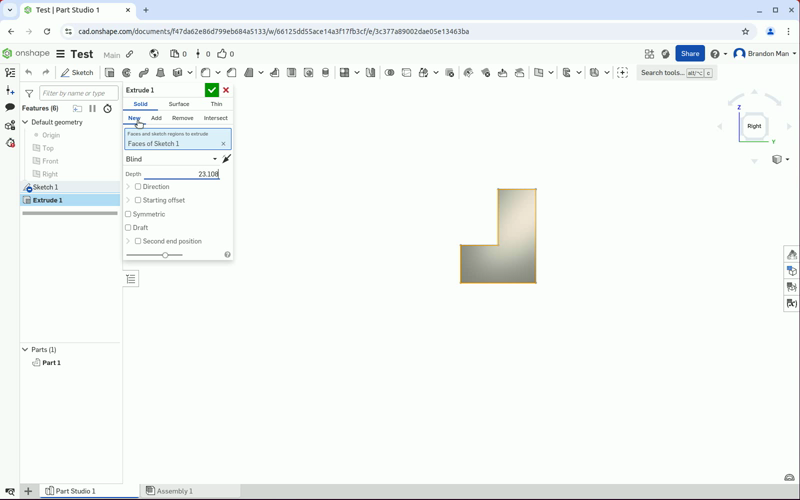
key(enter)
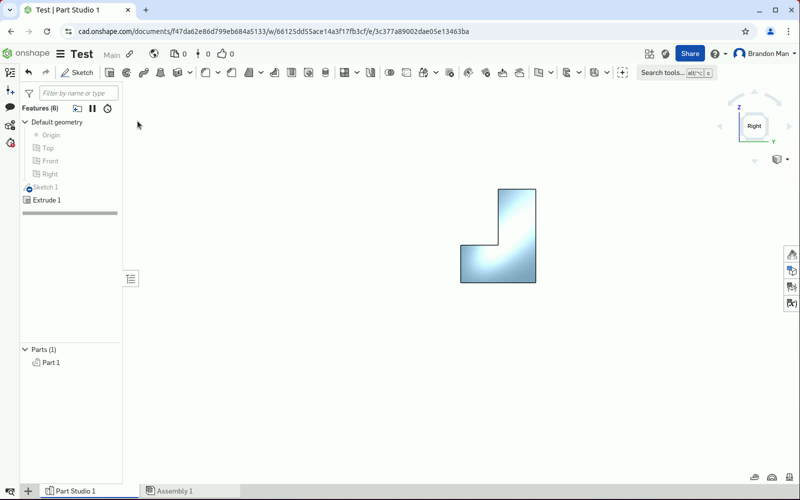
key(shift+h)
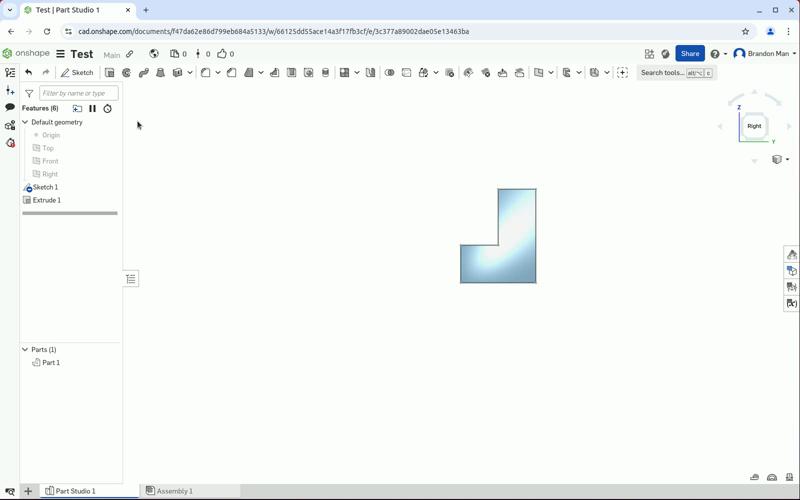
key(shift+h)
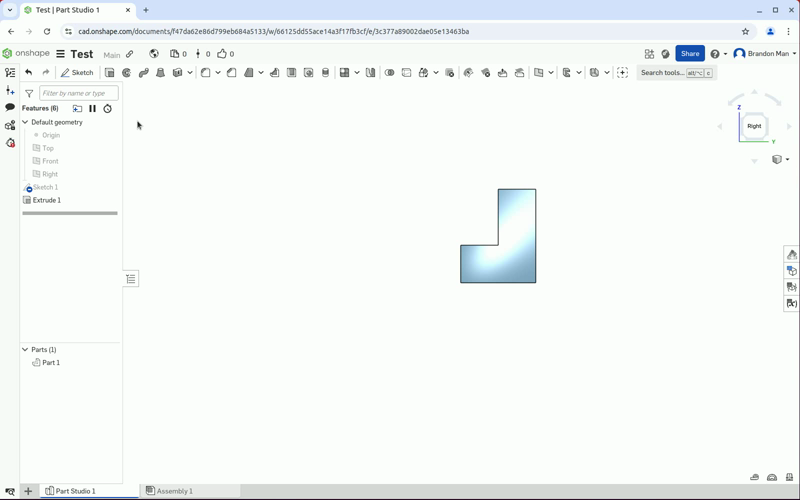
mouse_move(73, 189)
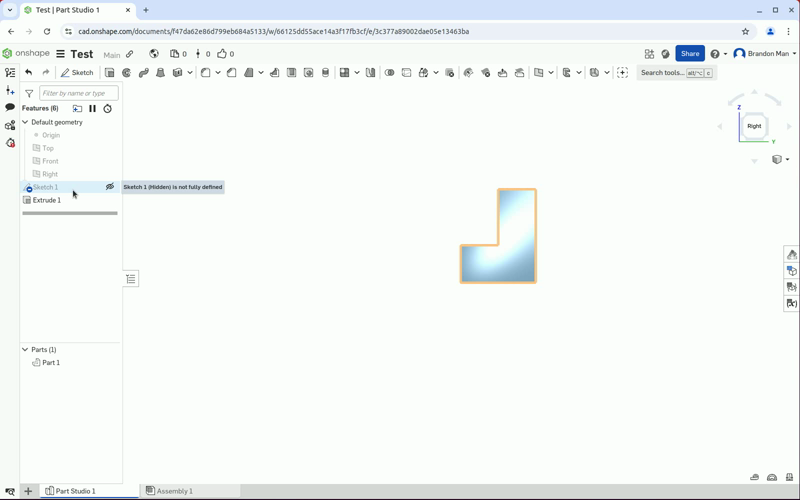
click(73, 189)
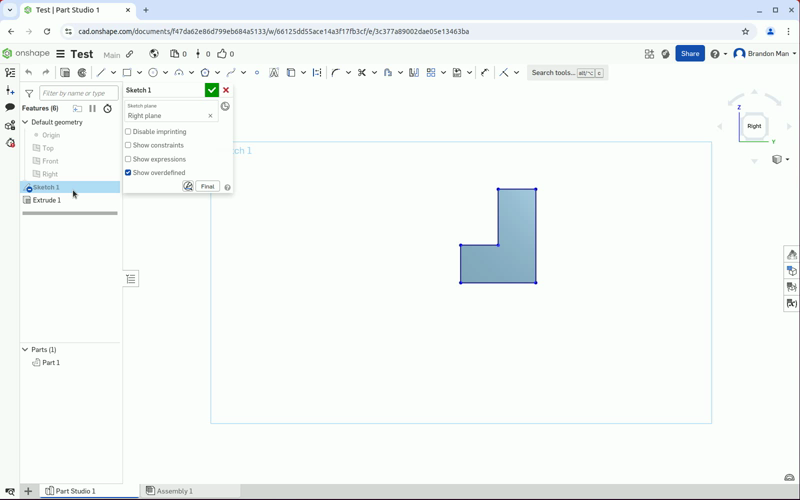
mouse_move(229, 92)
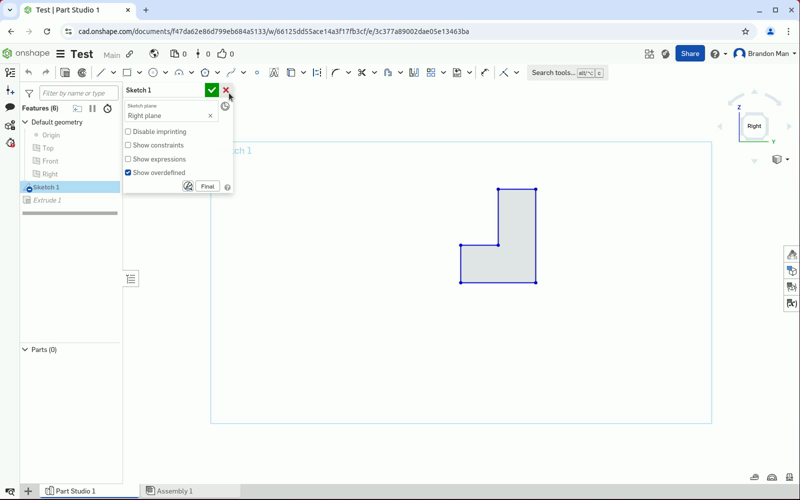
click(229, 92)
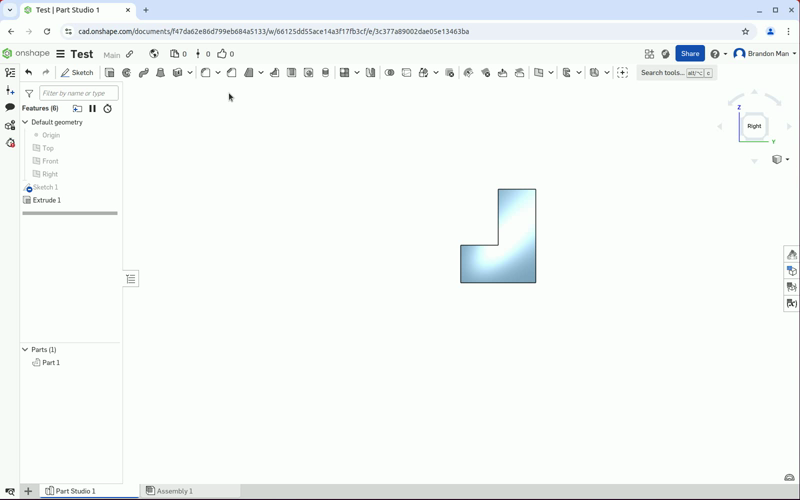
mouse_move(73, 352)
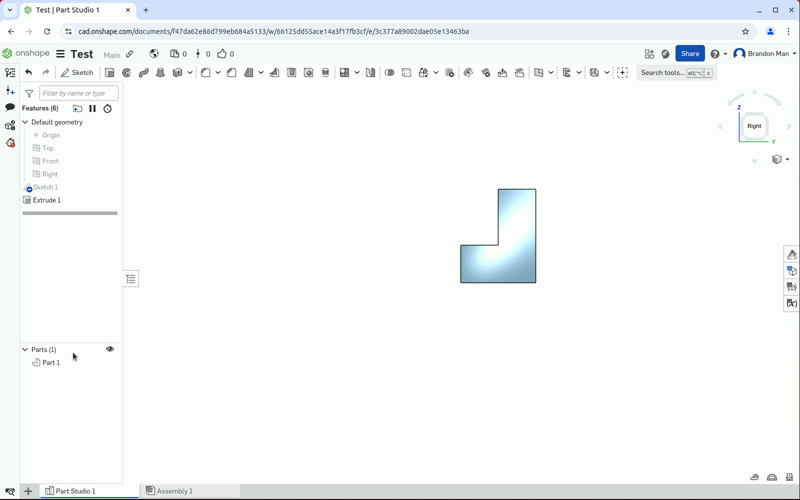
key(y)
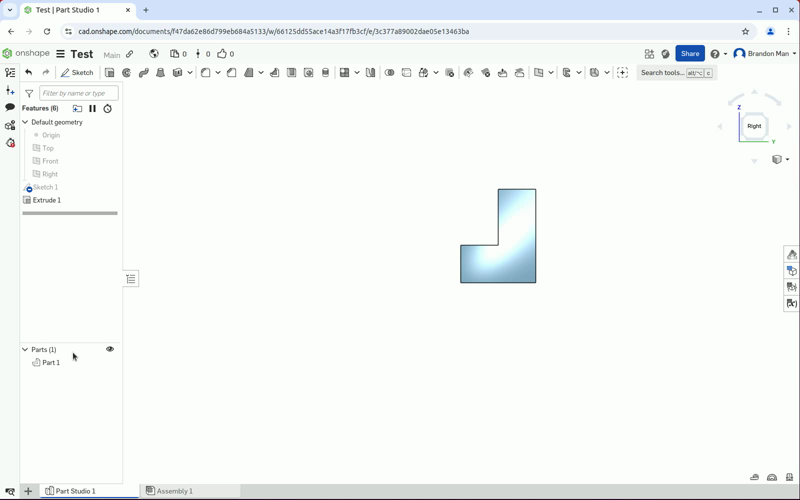
key(shift+p)
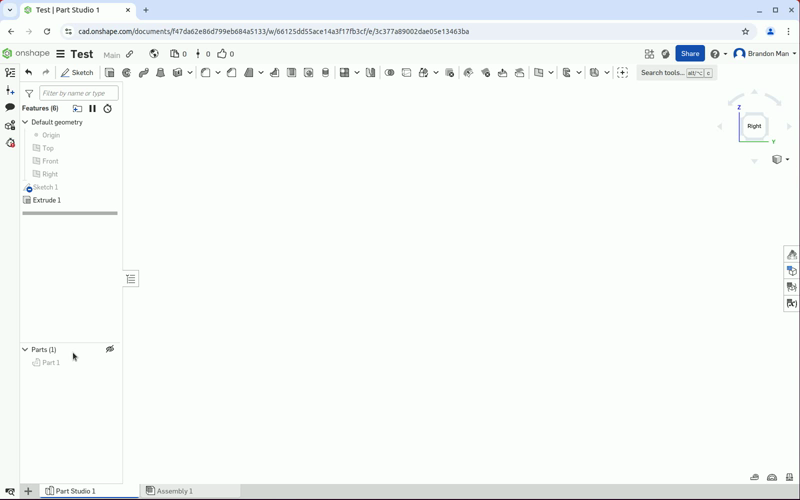
key(space)
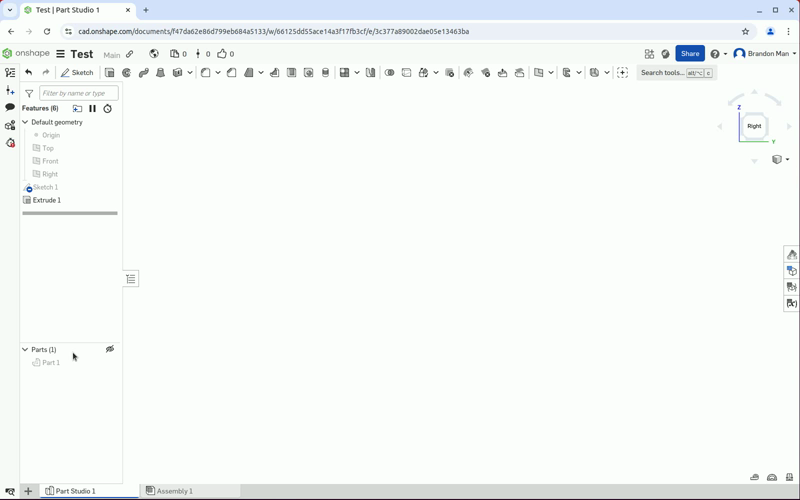
key_down(shift)
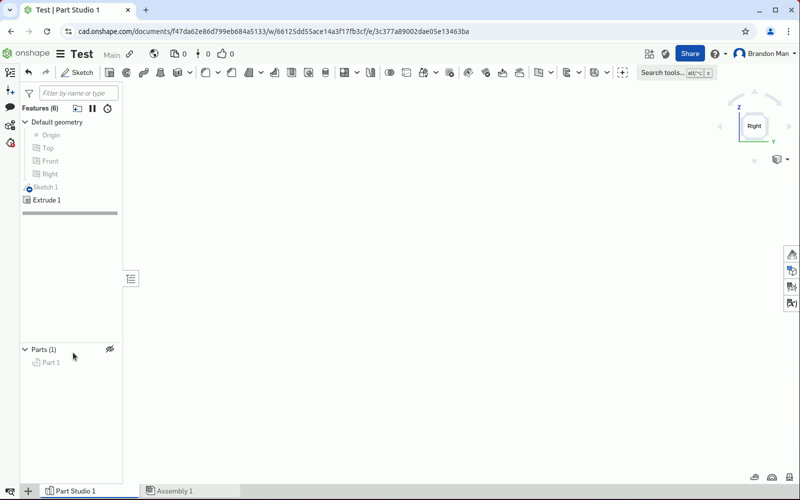
key(right)
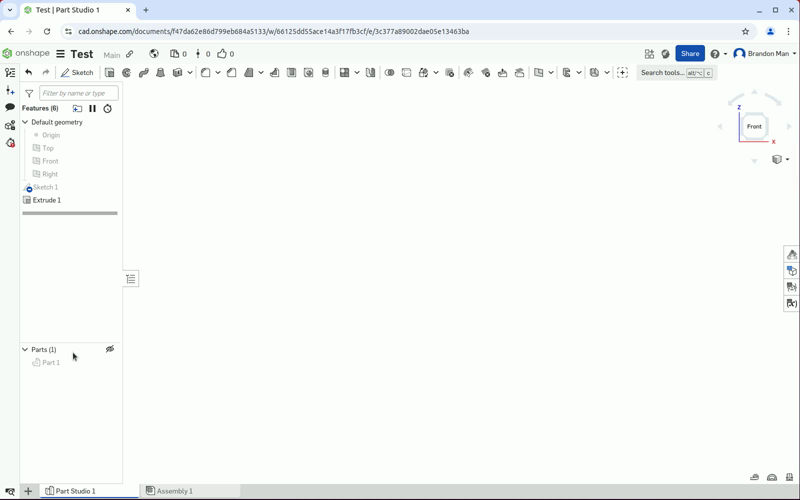
key_up(shift)
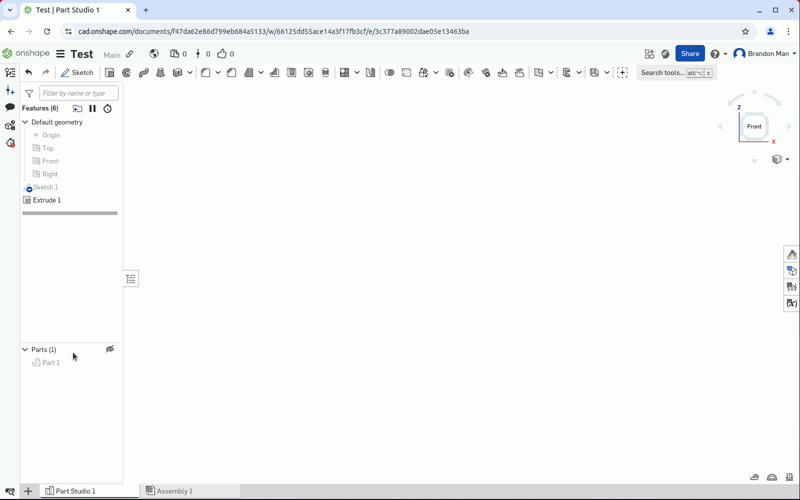
mouse_move(73, 352)
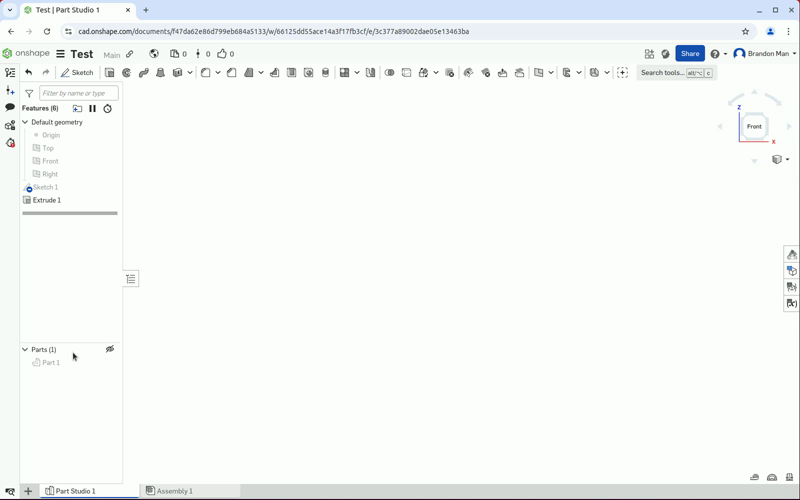
key(shift+y)
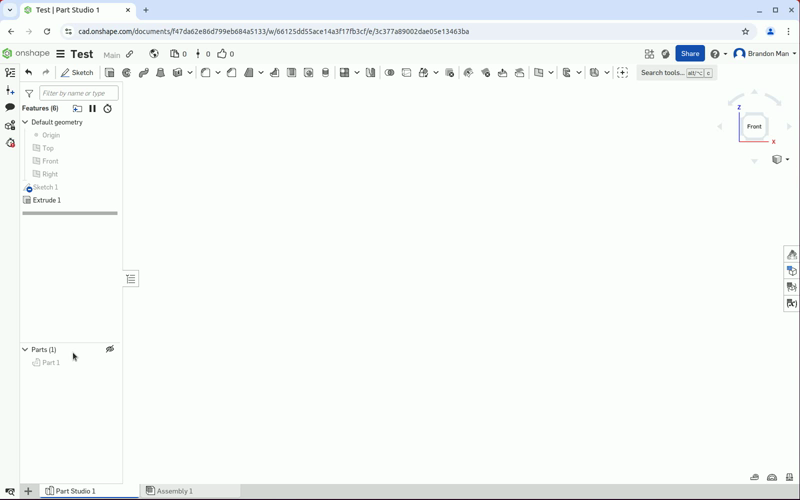
key(shift+s)
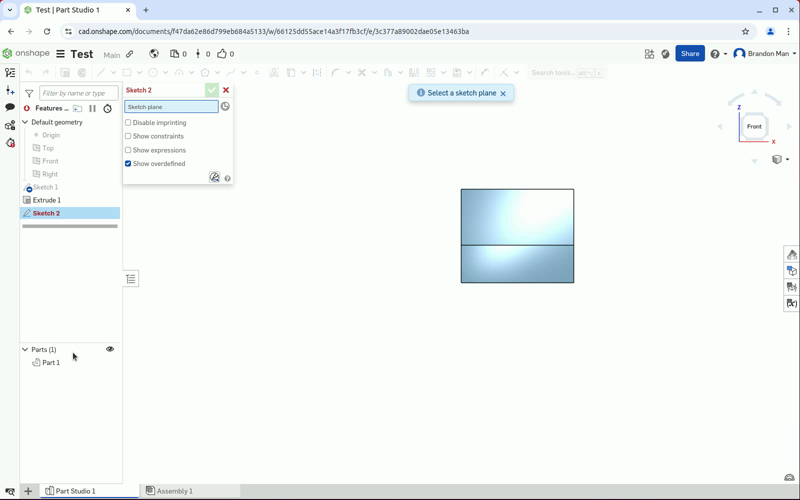
mouse_move(73, 163)
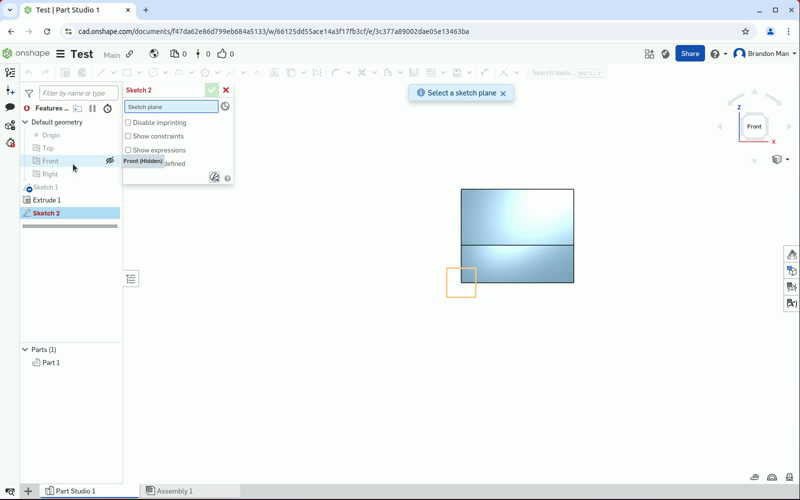
click(73, 163)
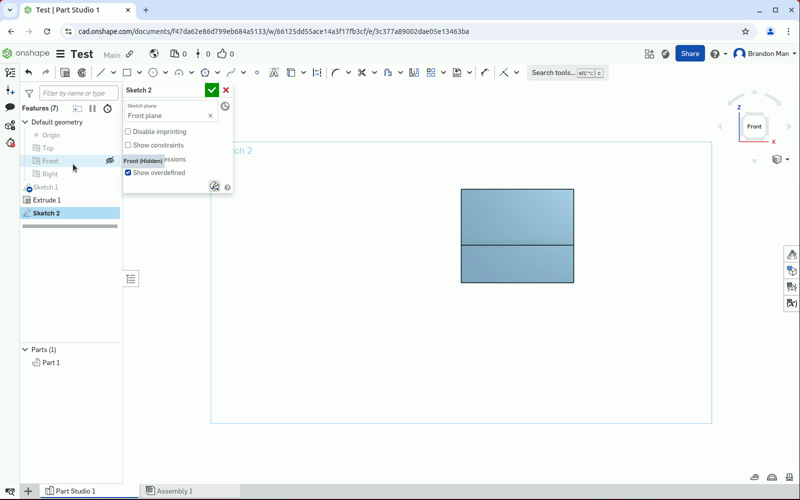
mouse_move(73, 352)
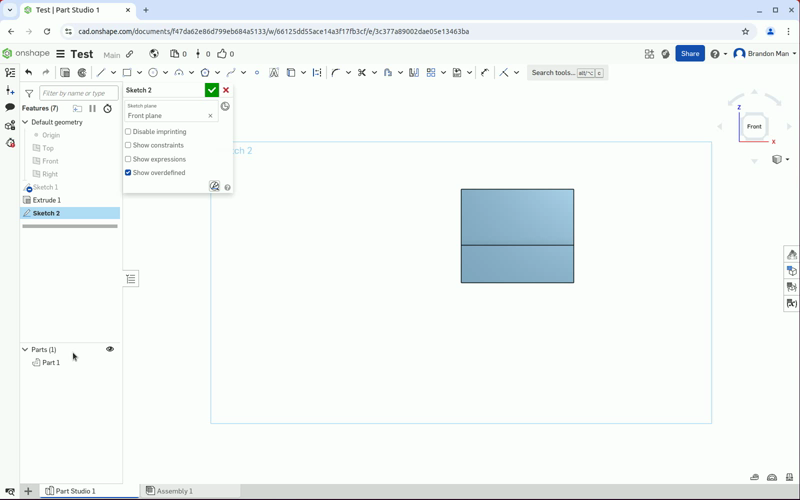
key(y)
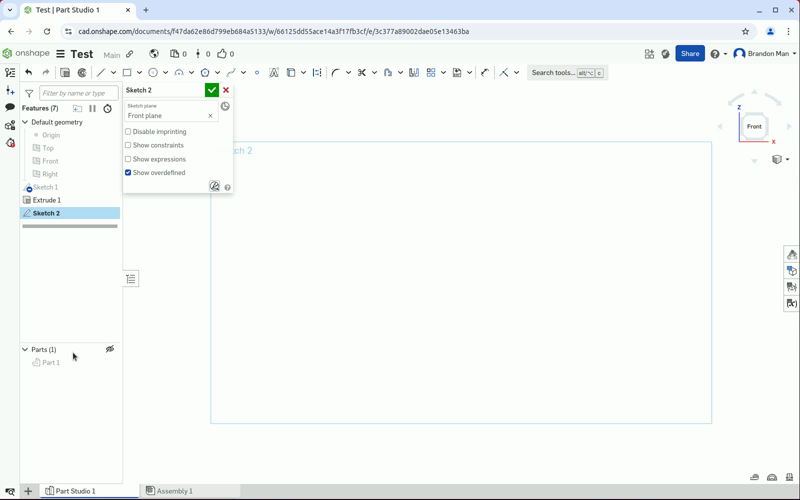
key(l)
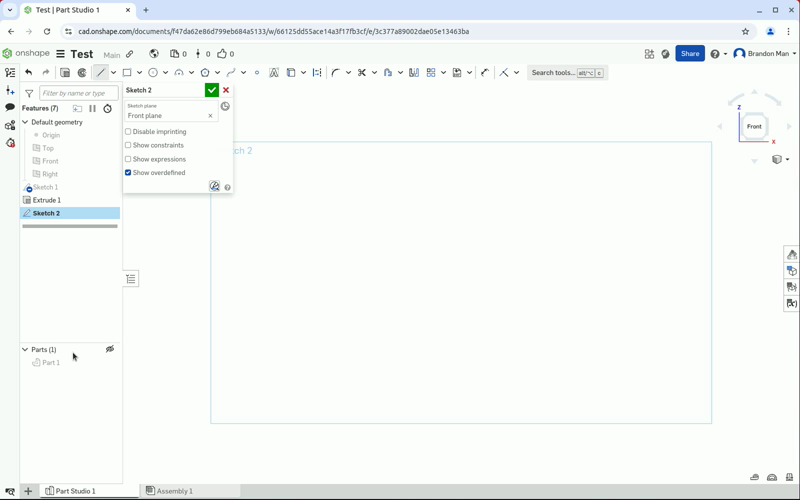
key_down(shift)
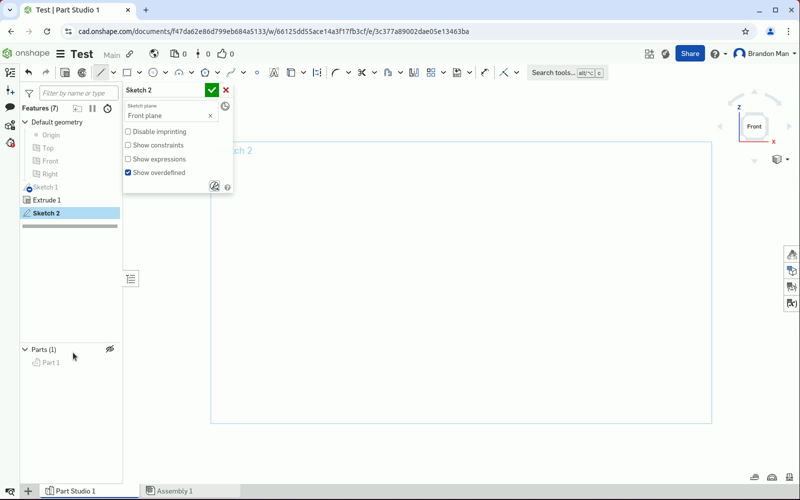
mouse_move(498, 205)
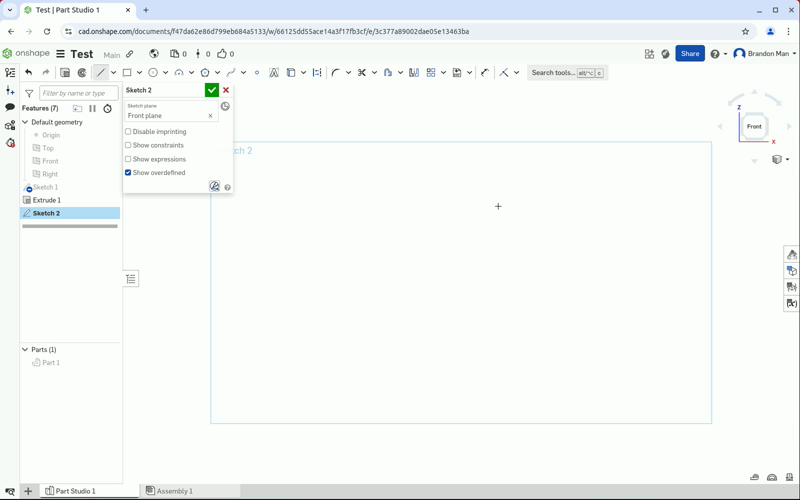
click(498, 205)
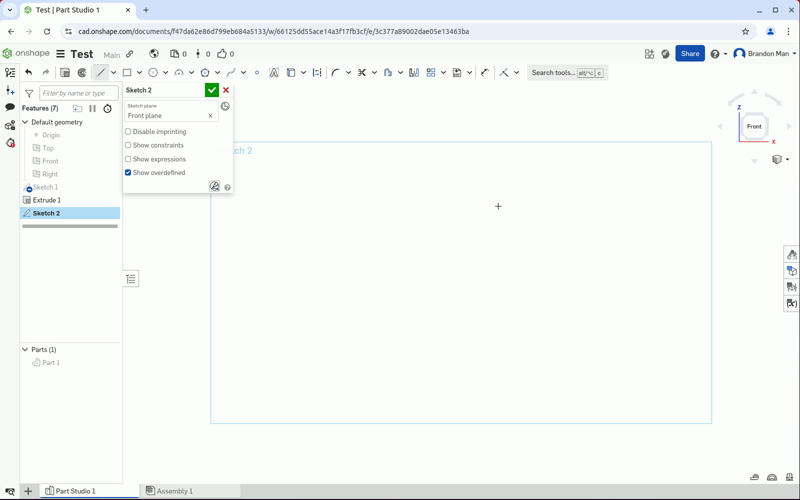
key_up(shift)
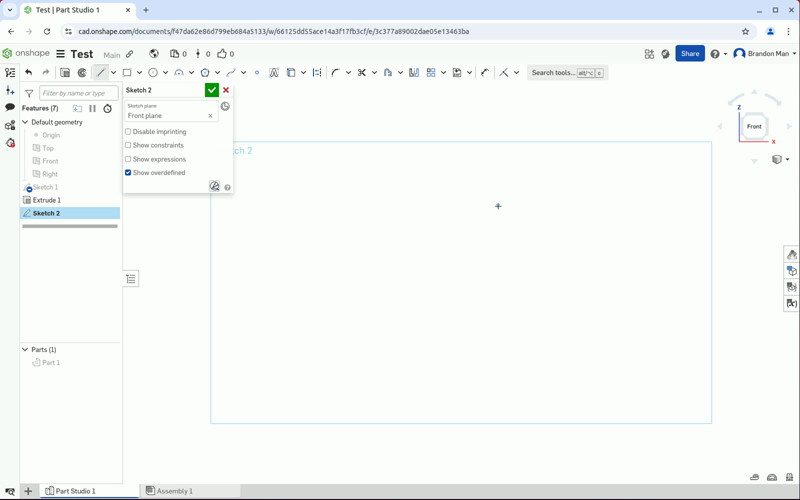
key_down(shift)
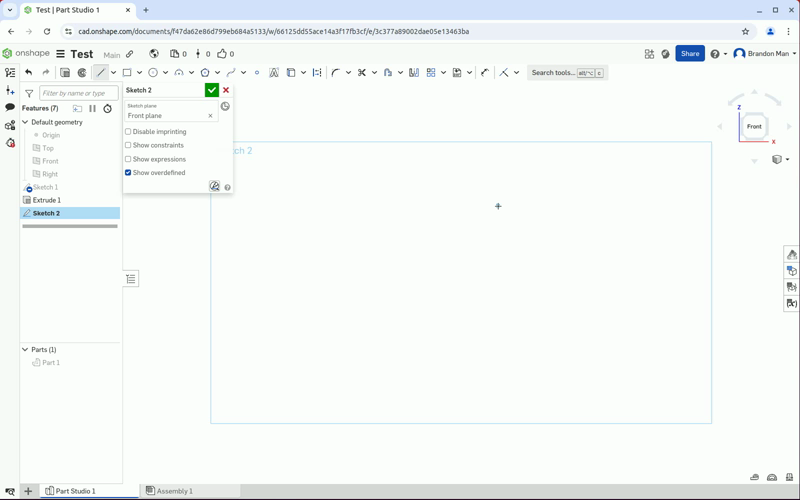
mouse_move(528, 205)
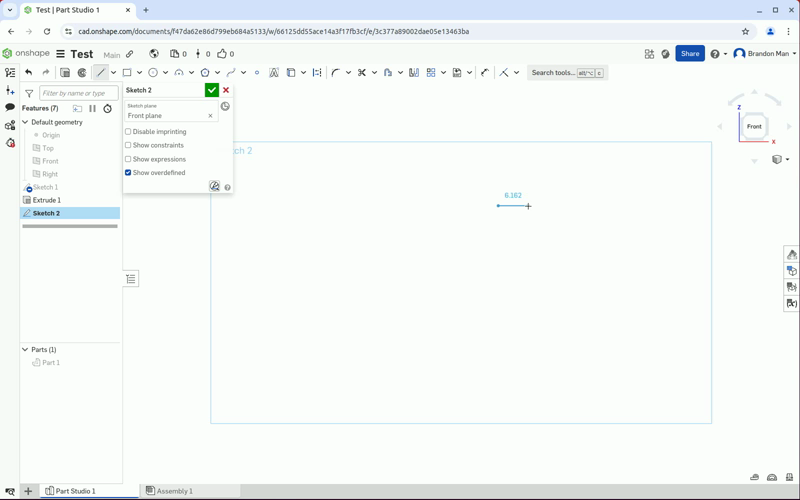
mouse_move(536, 205)
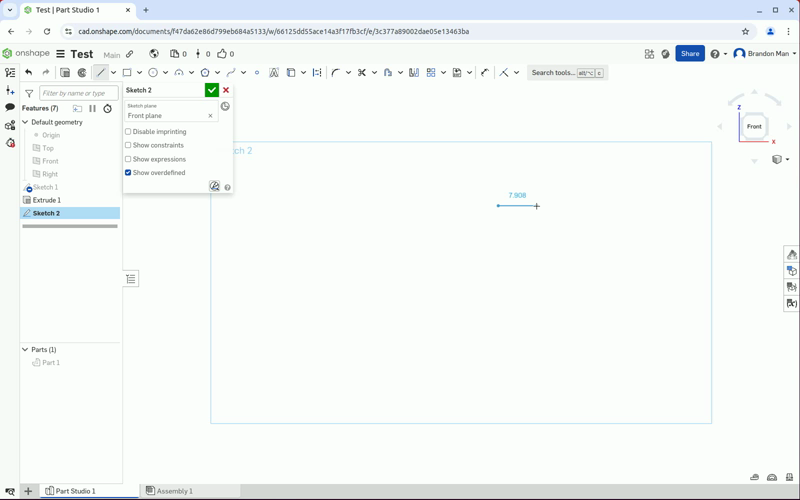
click(536, 205)
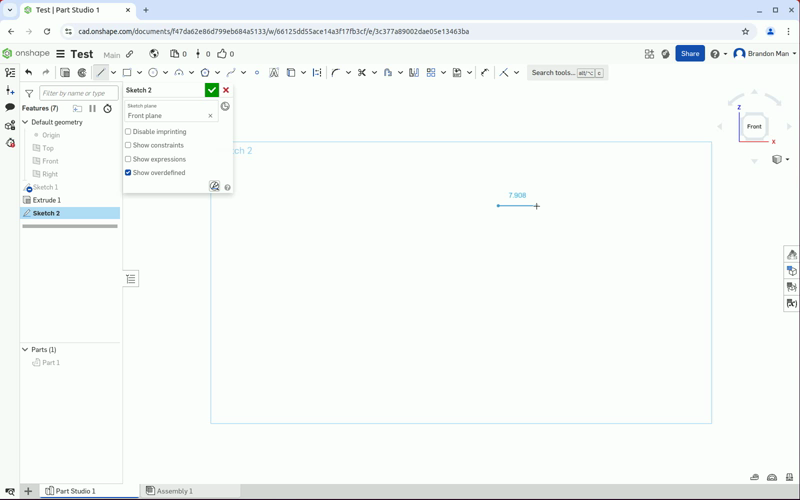
key_up(shift)
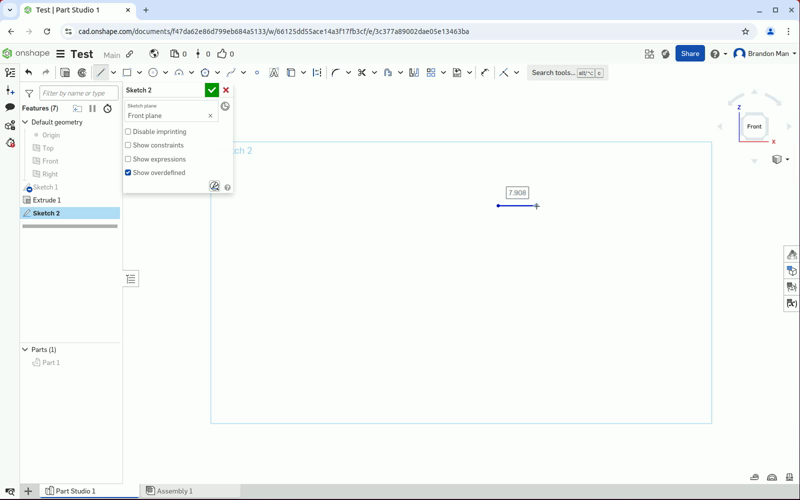
key_down(shift)
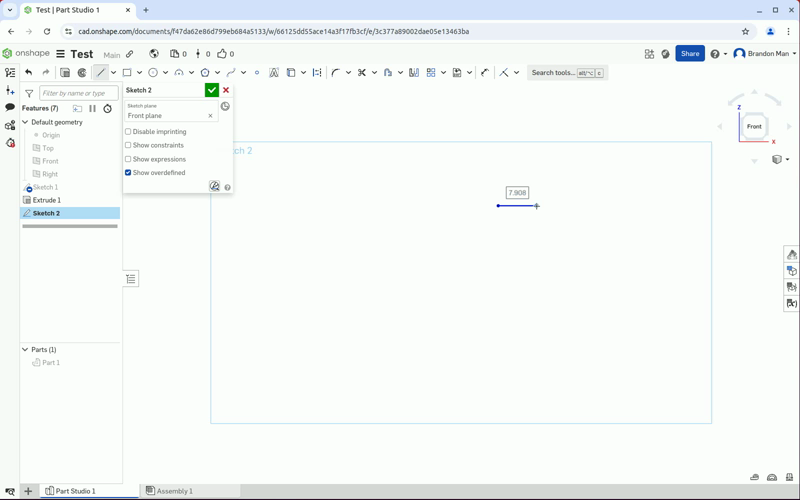
mouse_move(566, 205)
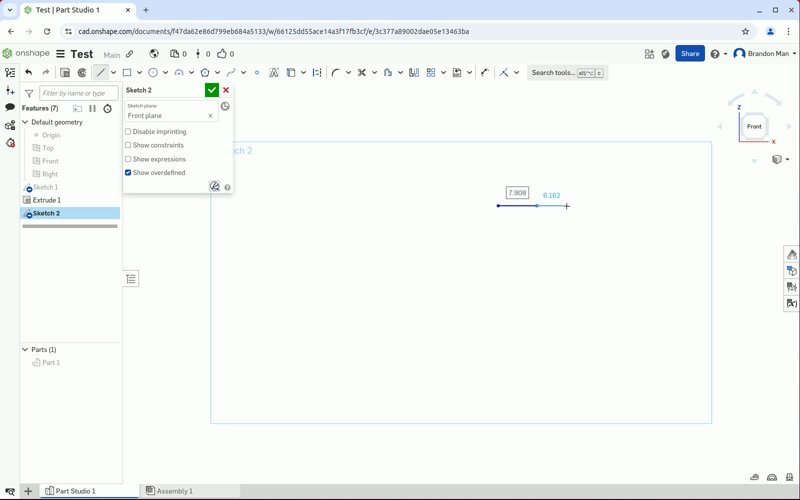
mouse_move(536, 186)
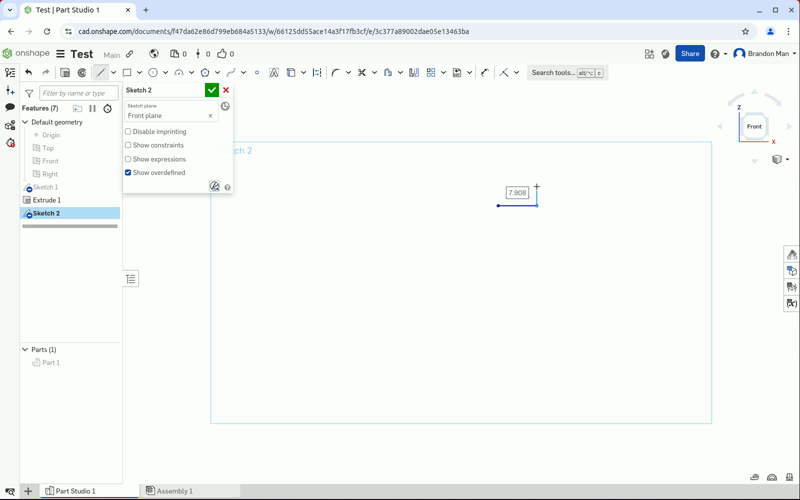
click(536, 186)
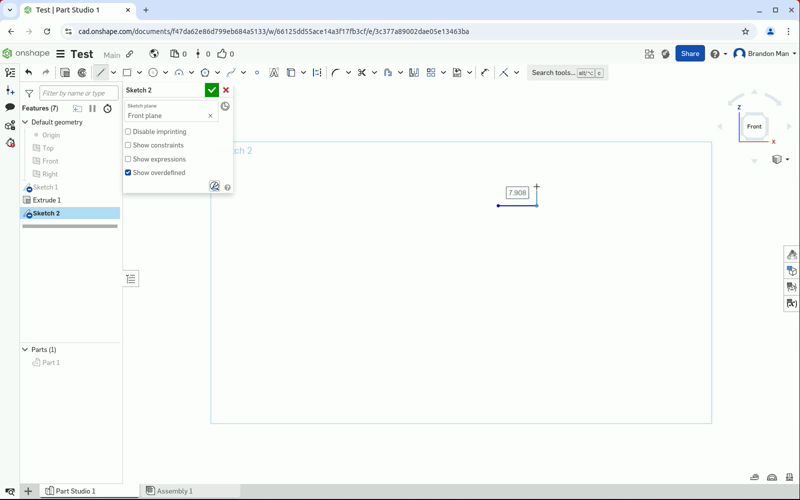
key_up(shift)
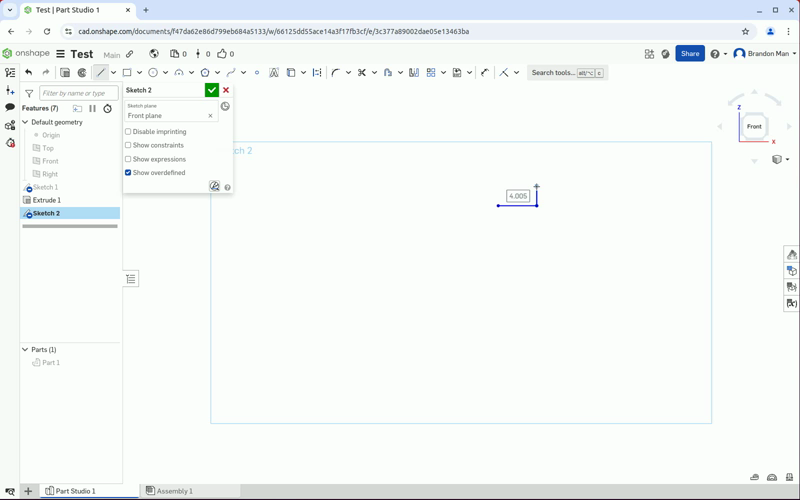
key_down(shift)
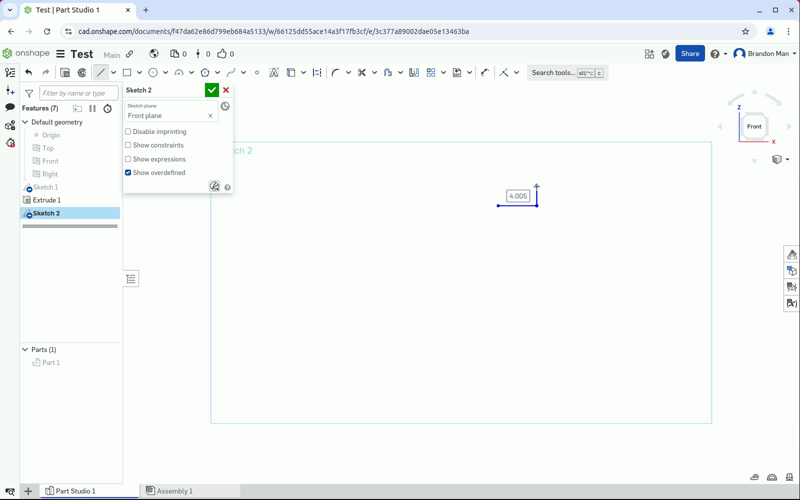
mouse_move(566, 186)
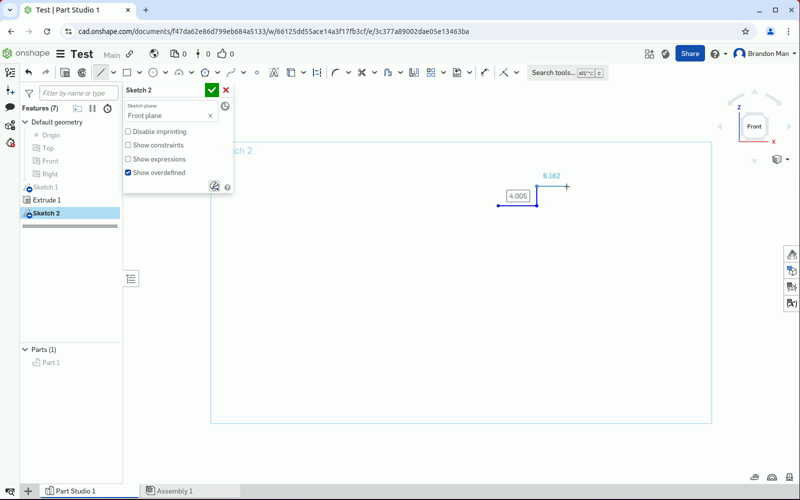
mouse_move(498, 186)
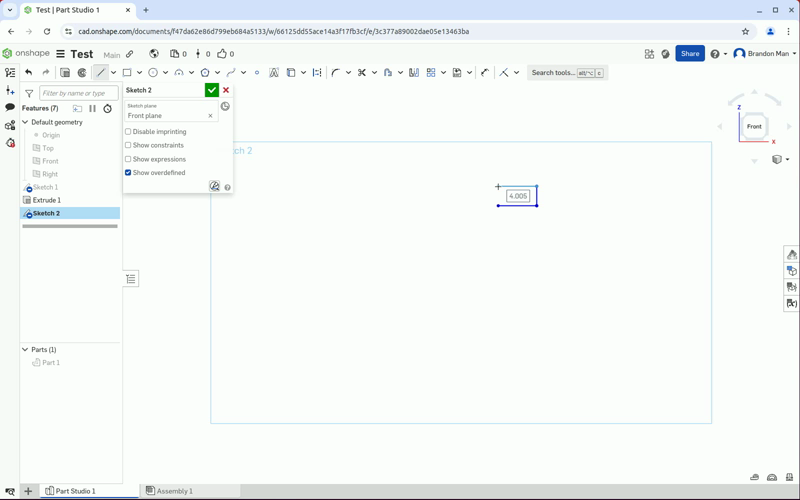
click(498, 186)
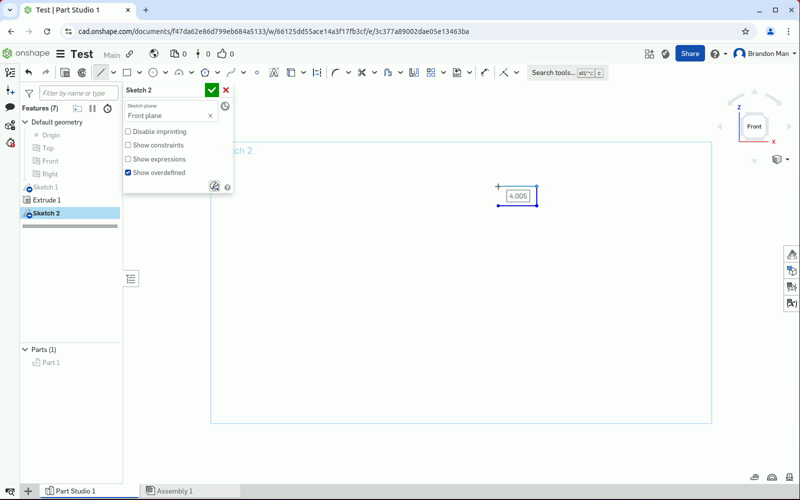
key_up(shift)
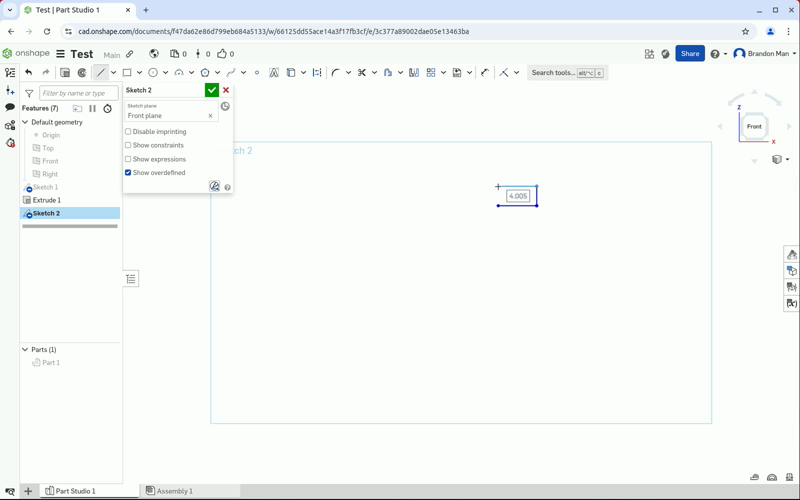
mouse_move(528, 186)
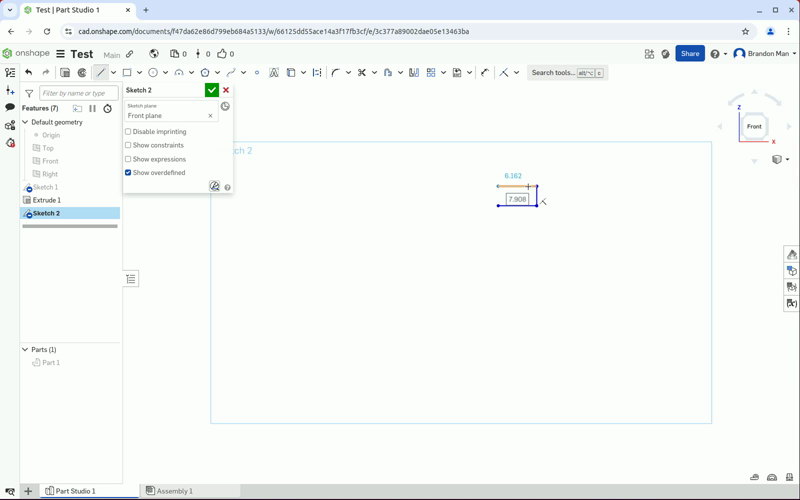
key_down(shift)
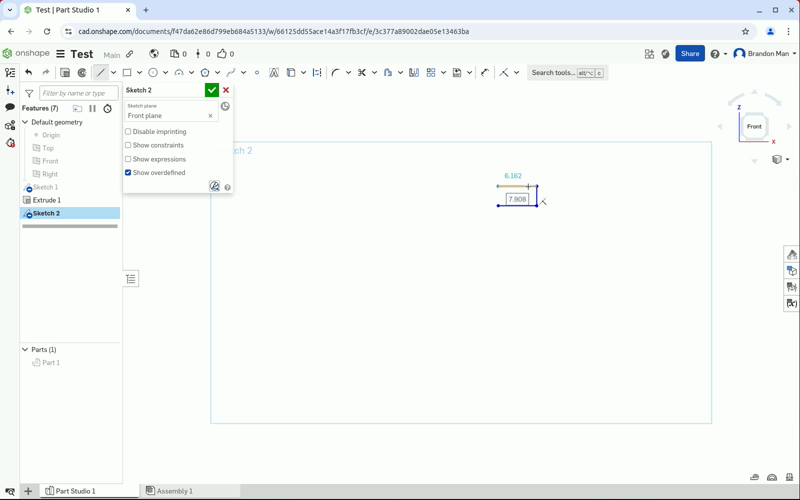
mouse_move(498, 205)
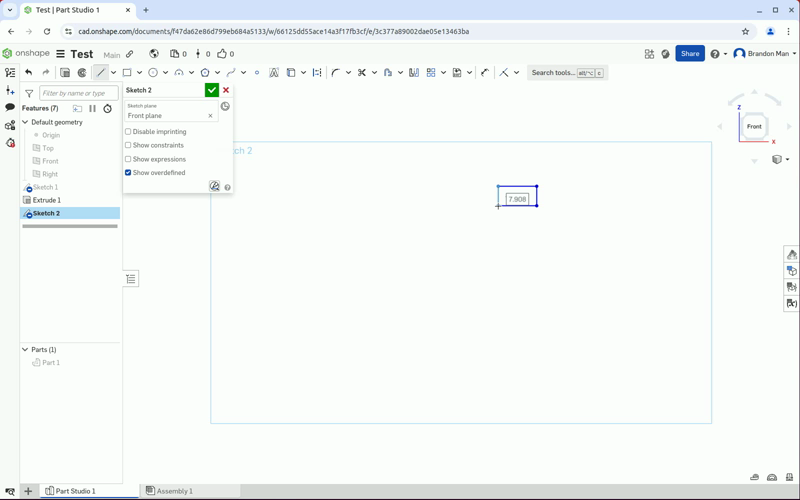
key_up(shift)
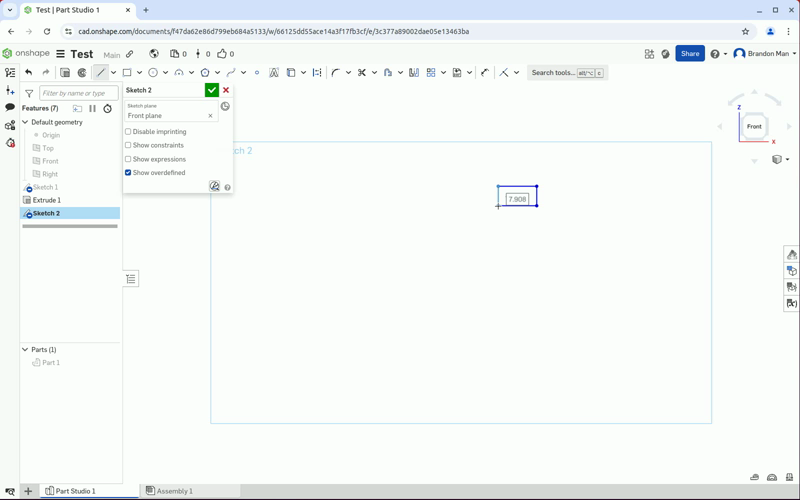
click(498, 205)
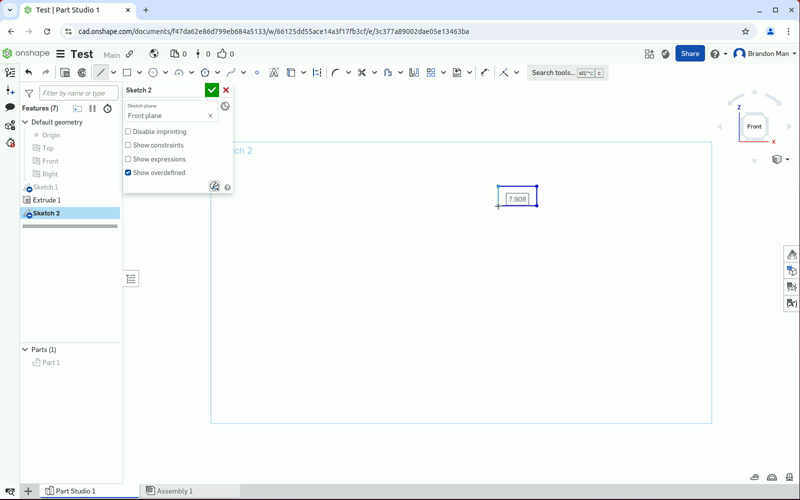
key(esc)
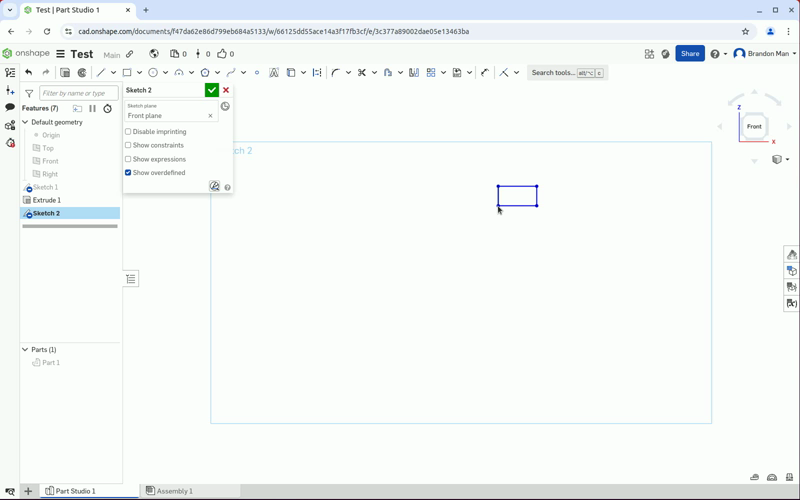
mouse_move(507, 201)
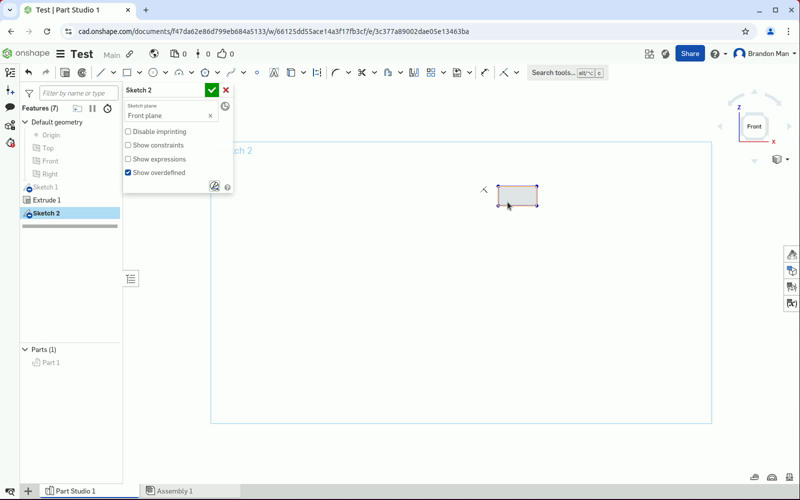
scroll(6)
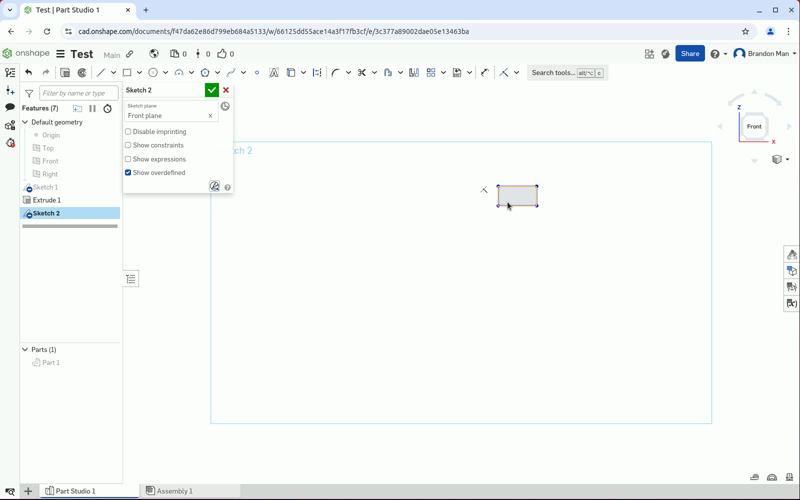
scroll(6)
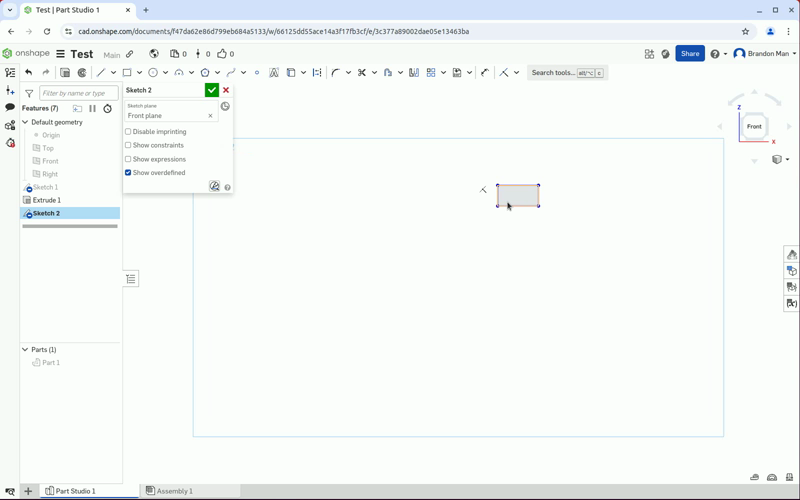
scroll(6)
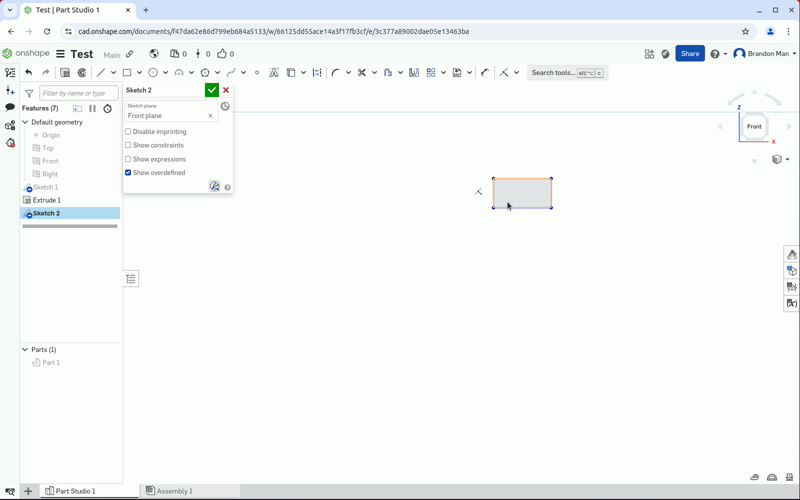
scroll(6)
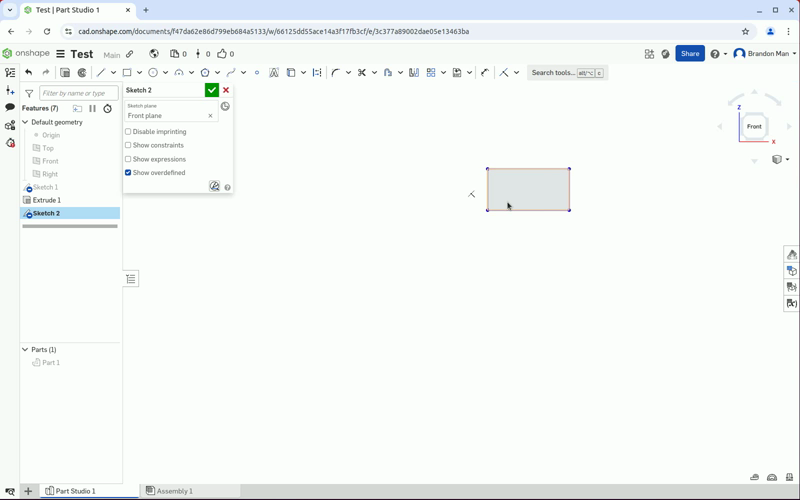
scroll(6)
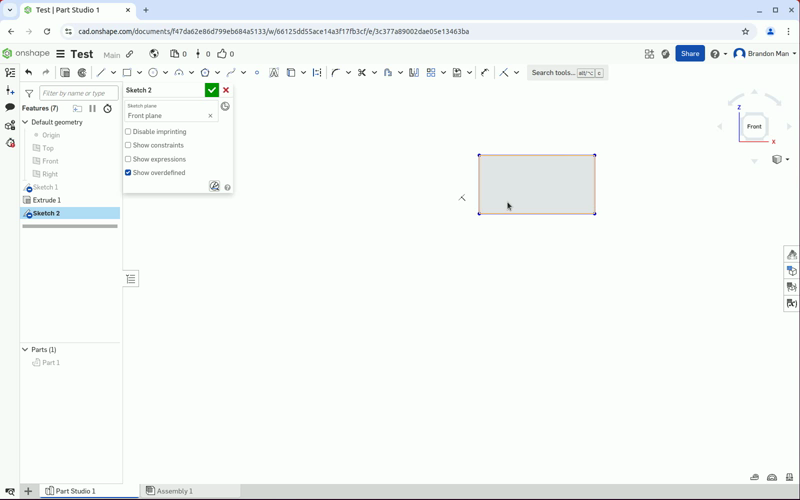
scroll(6)
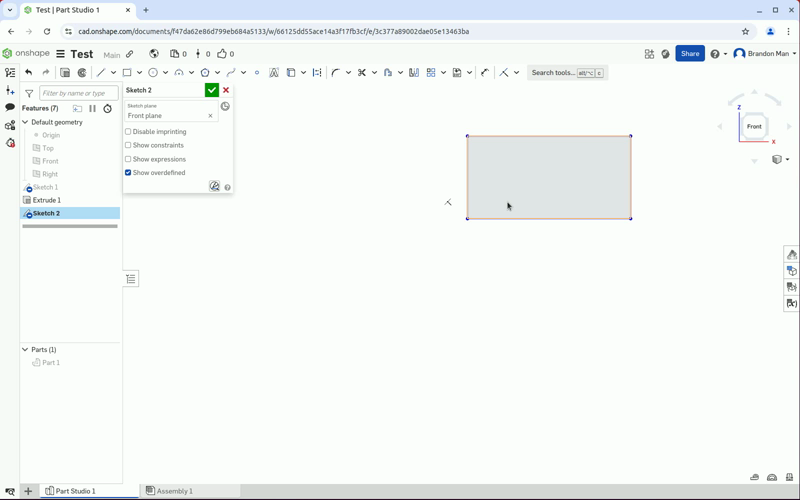
scroll(6)
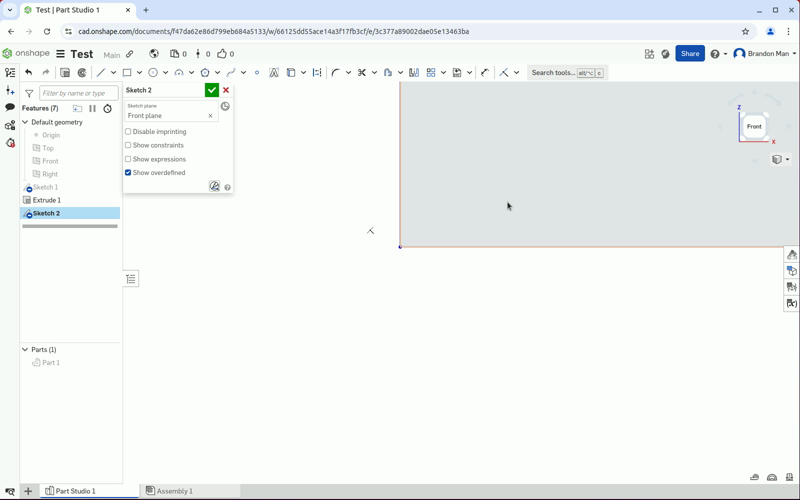
click(507, 201)
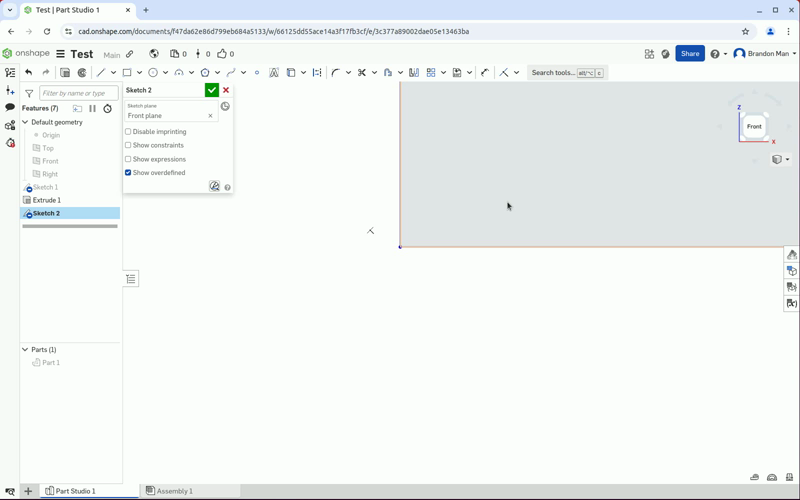
scroll(-6)
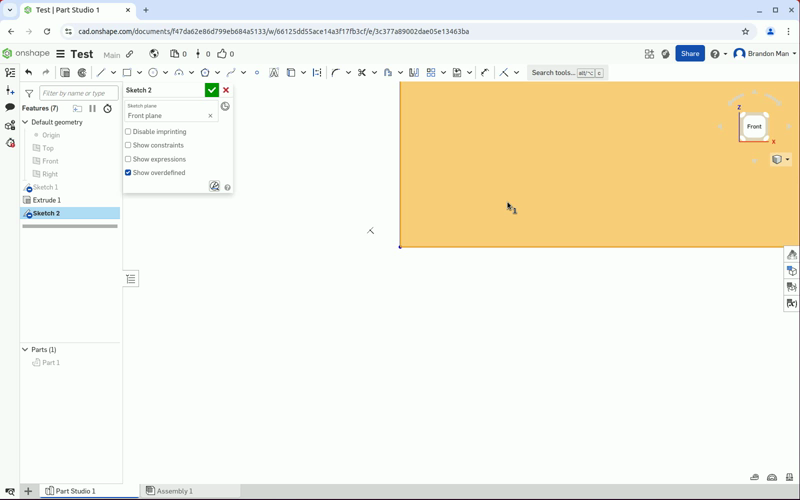
scroll(-6)
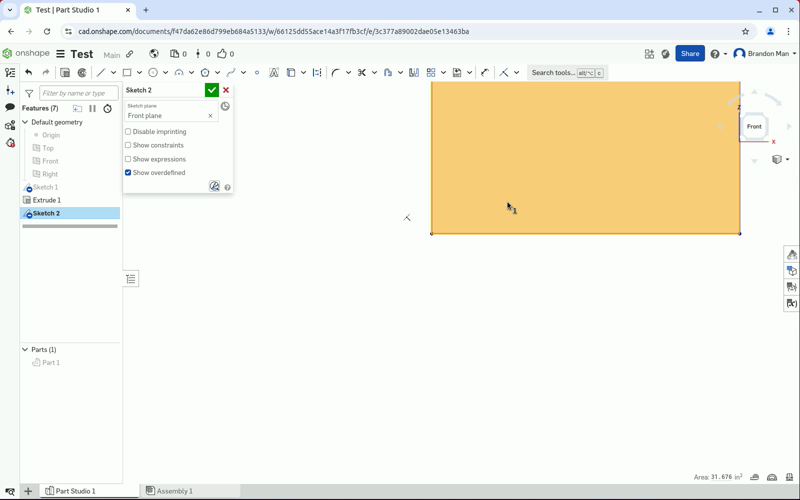
scroll(-6)
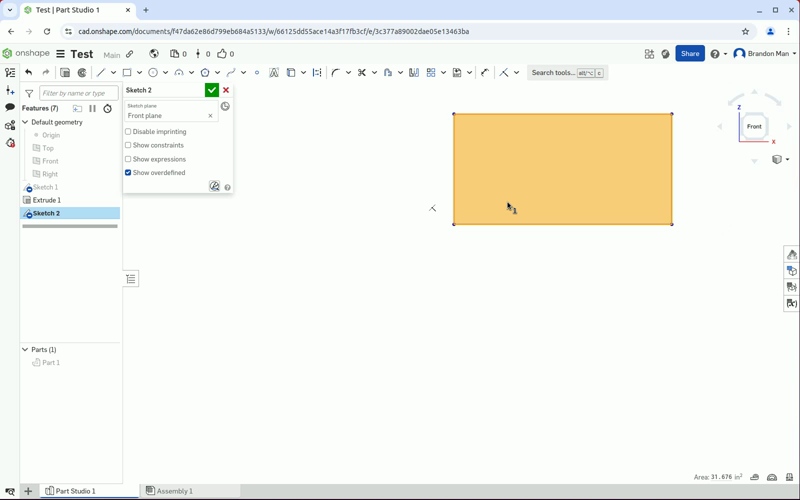
scroll(-6)
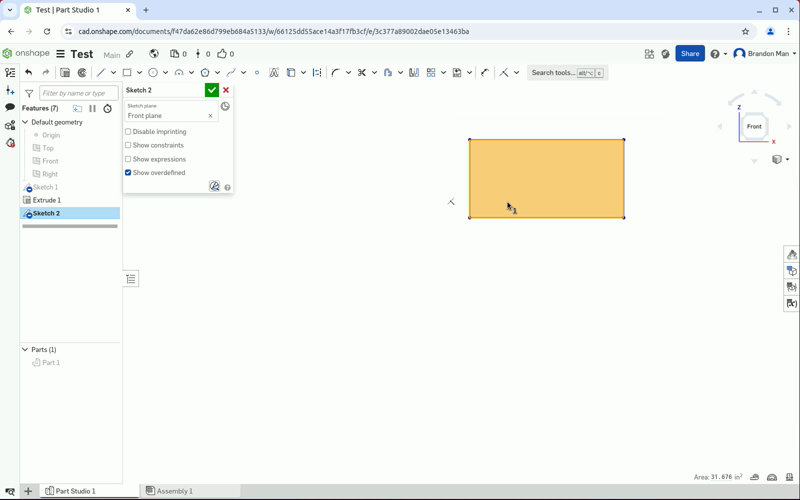
scroll(-6)
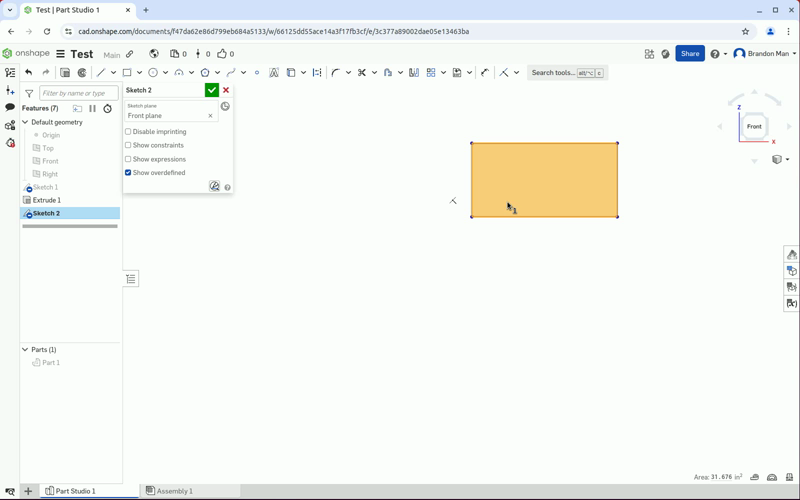
scroll(-6)
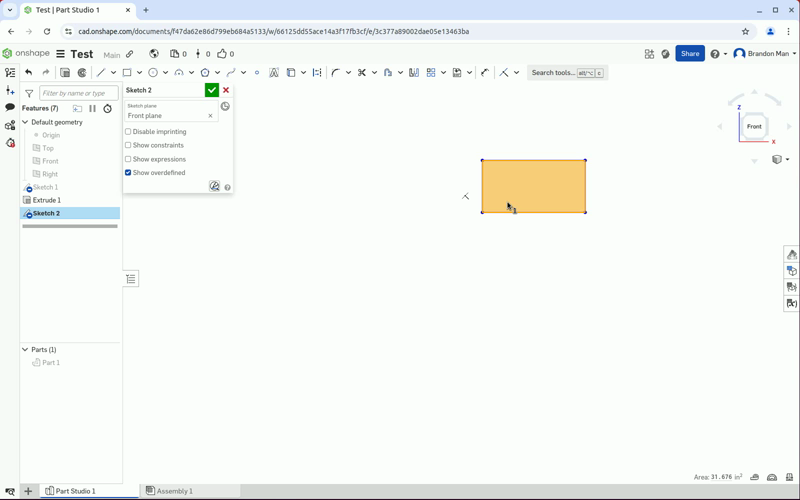
scroll(-6)
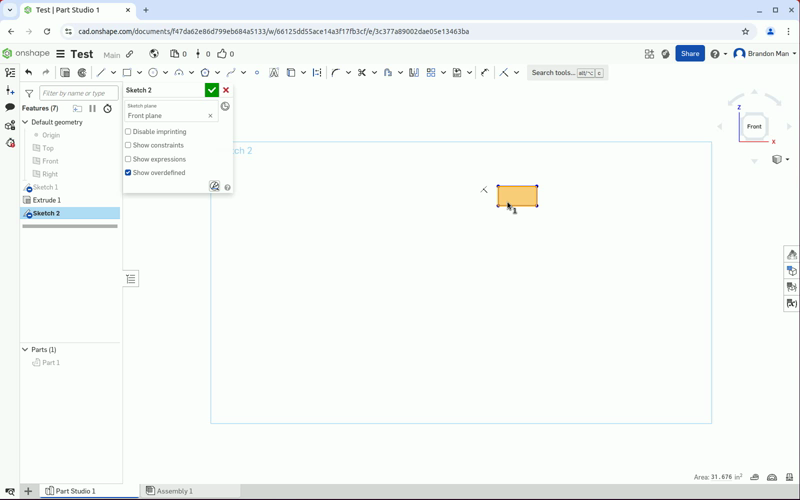
mouse_move(73, 352)
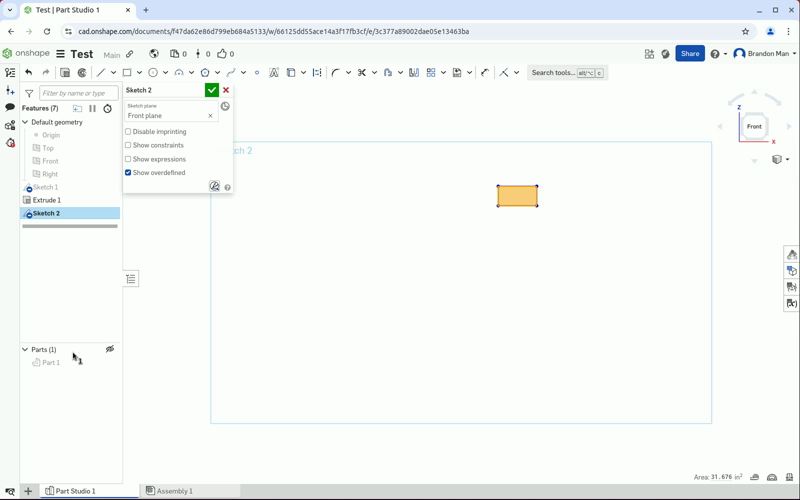
key(shift+y)
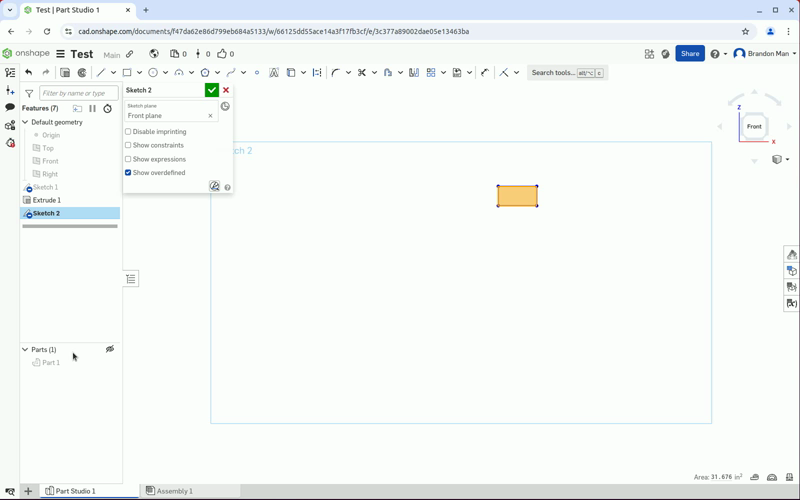
key(shift+e)
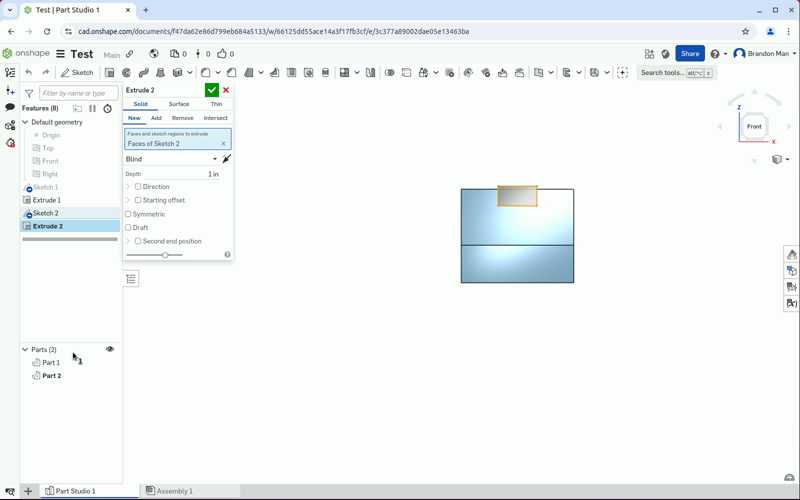
mouse_move(143, 106)
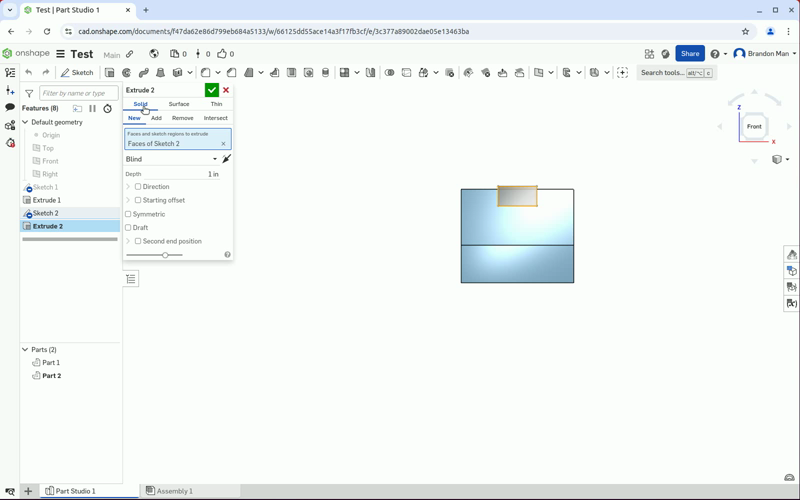
click(143, 106)
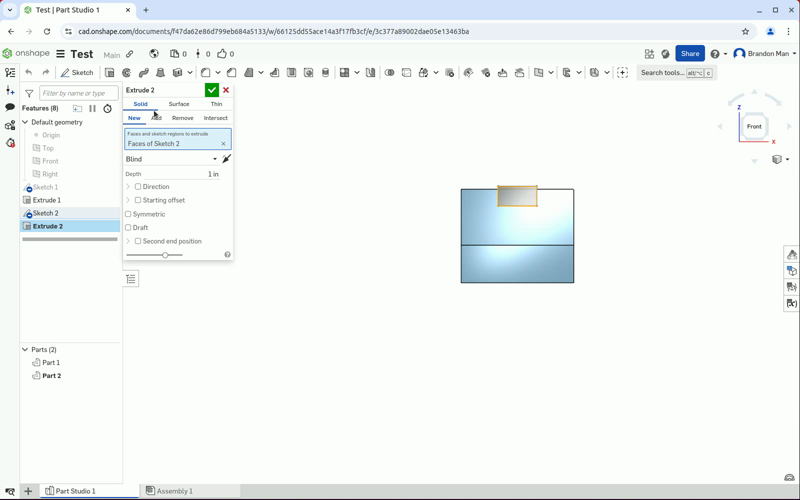
mouse_move(186, 120)
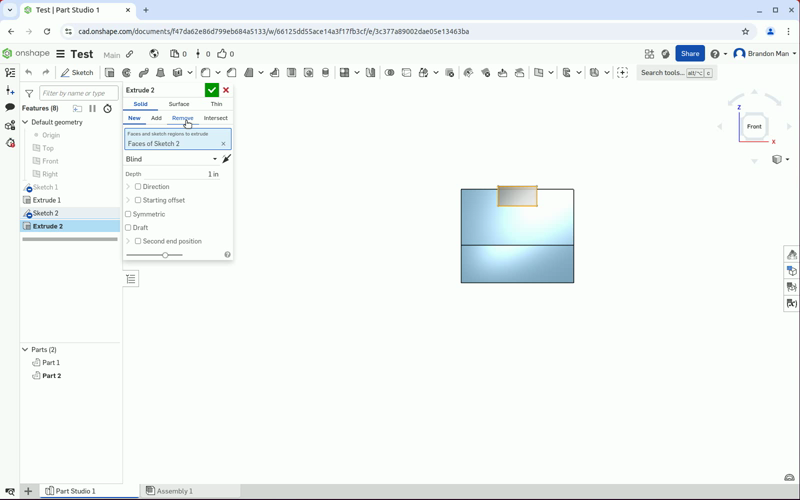
click(186, 120)
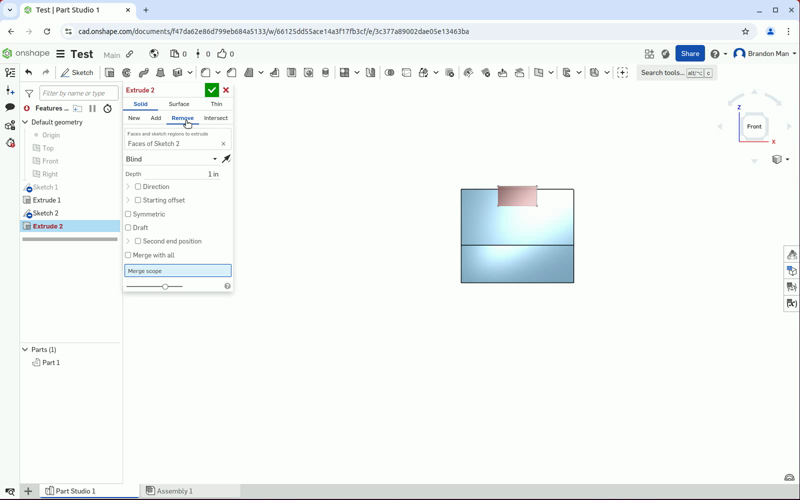
key(tab, 4)
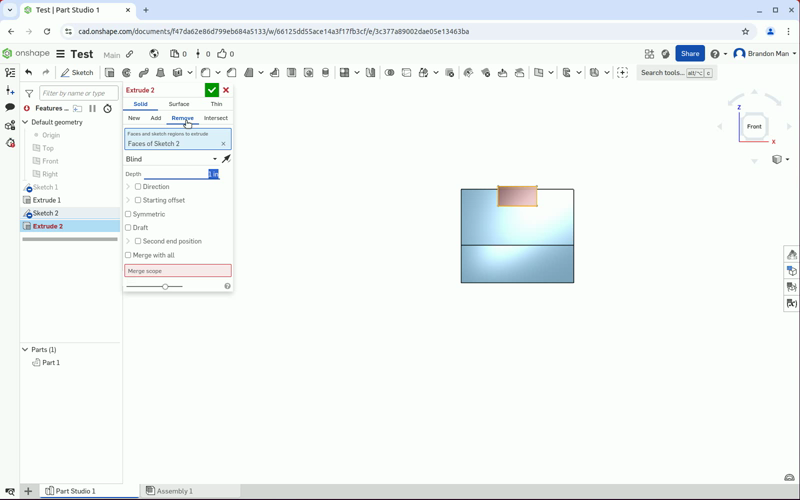
text(15.405)
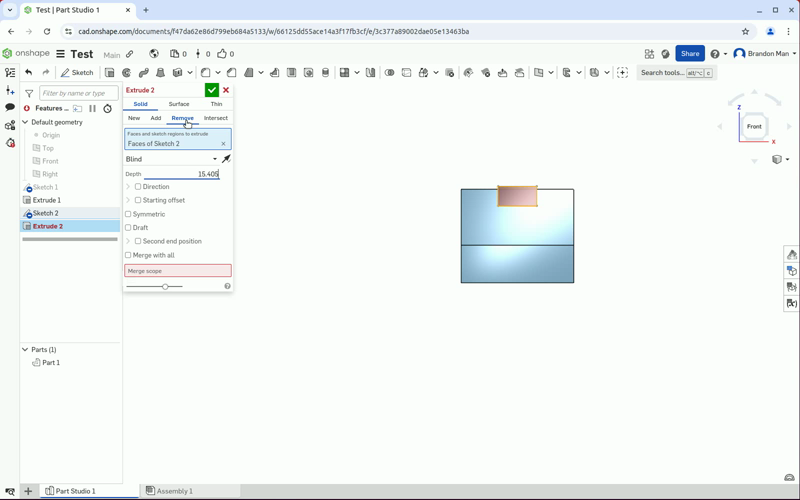
key(tab, 6)
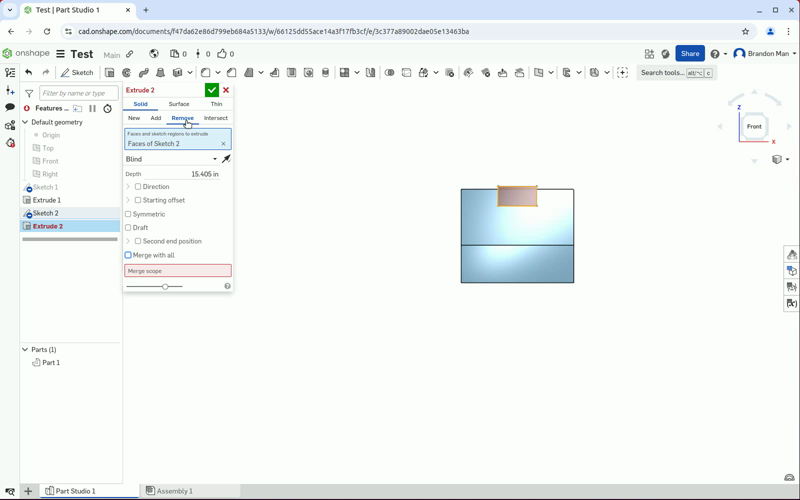
key(space)
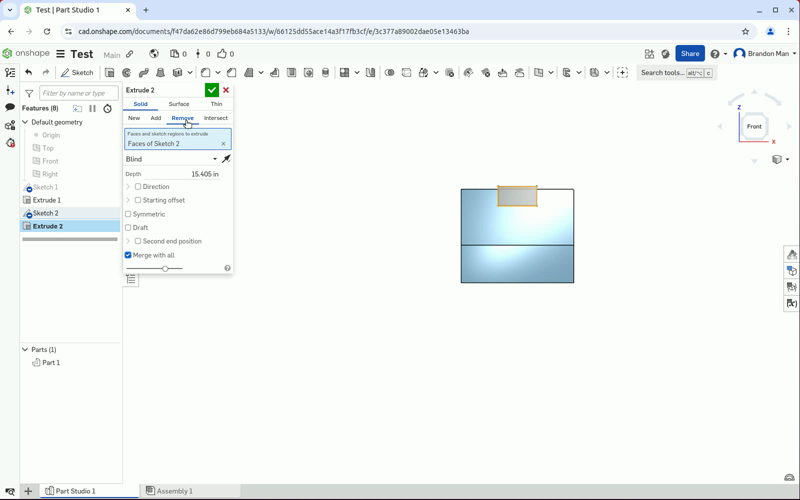
key(enter)
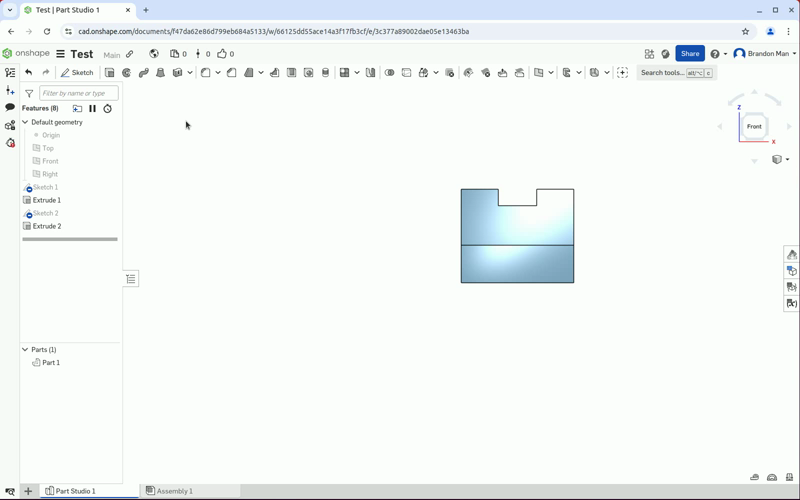
key(shift+h)
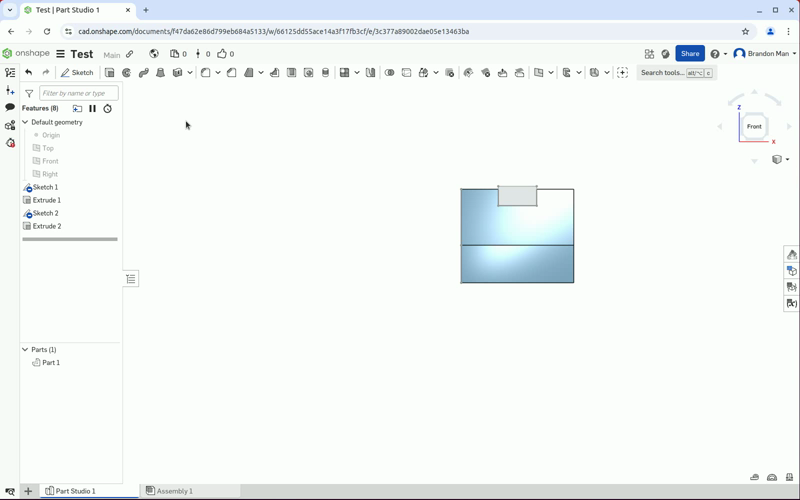
key(shift+h)
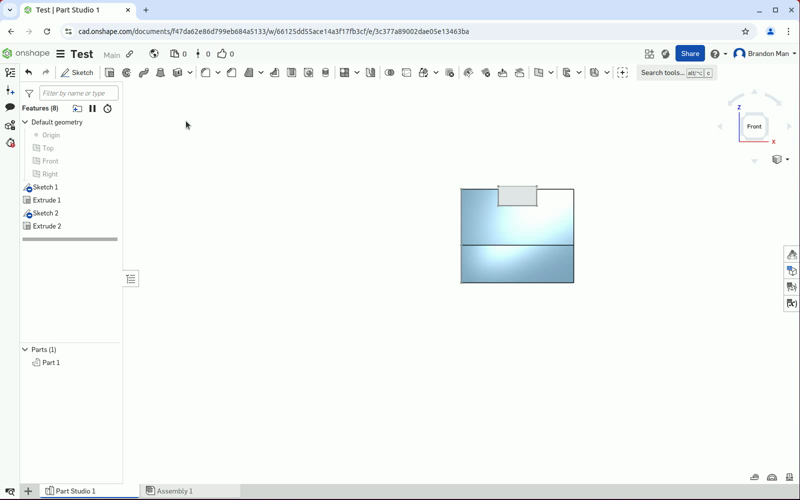
key(shift+7)
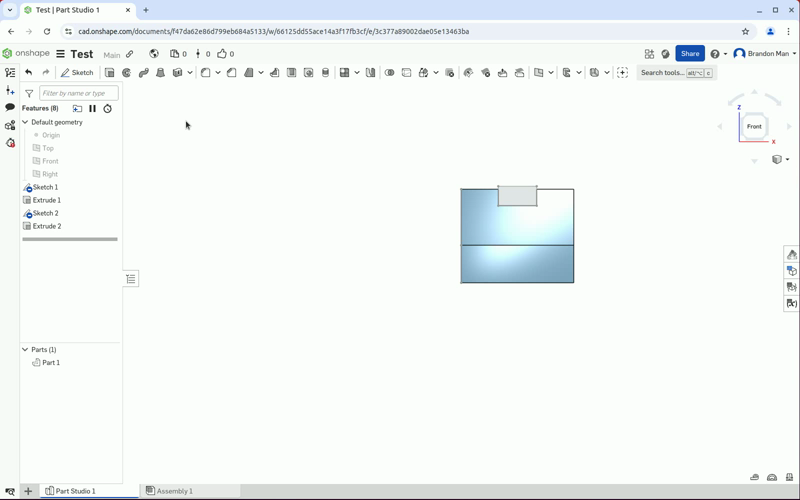
key(left, 2)
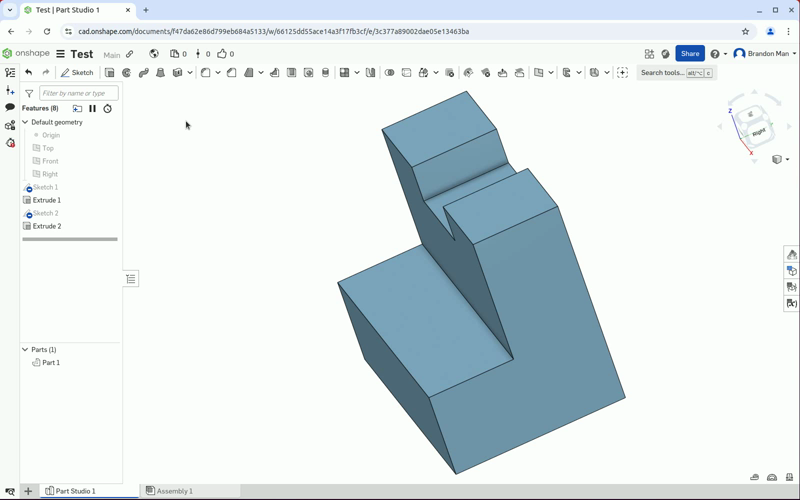
key(down, 2)
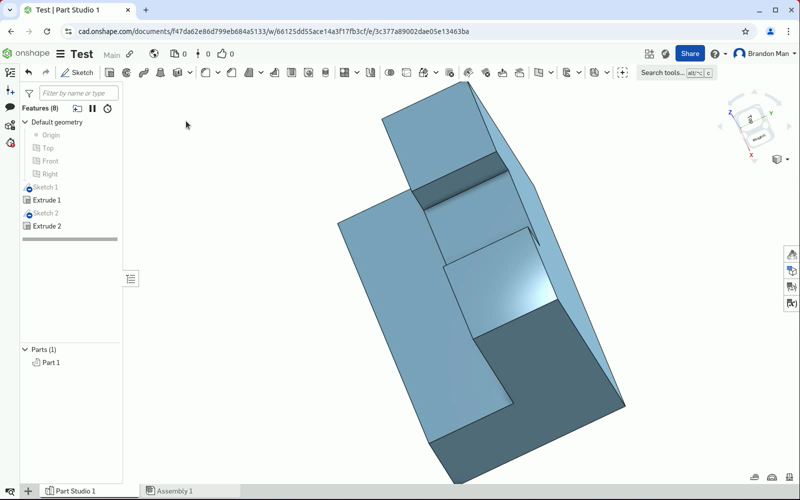
key(up, 2)
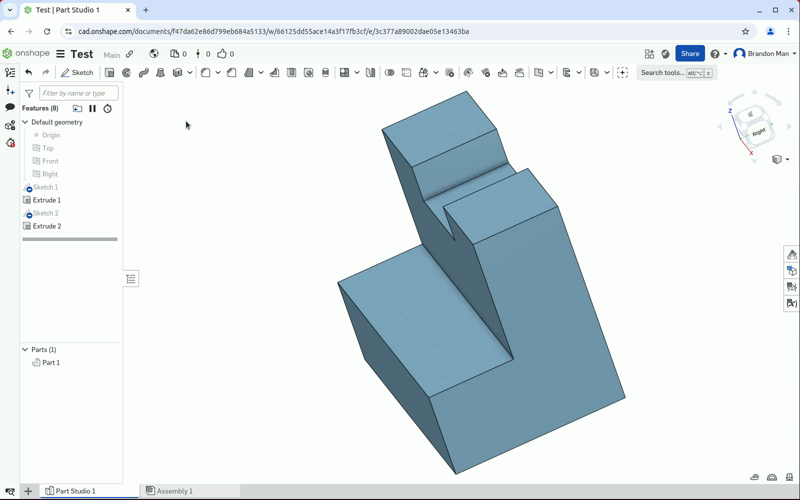
key(right, 2)
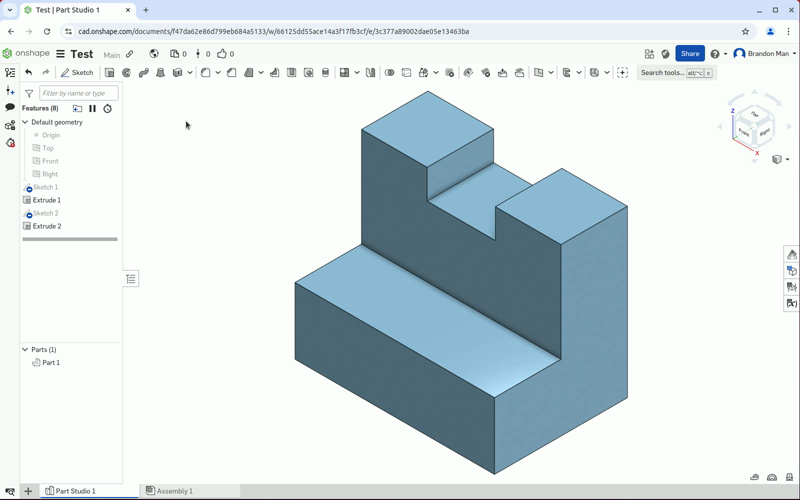
mouse_move(73, 189)
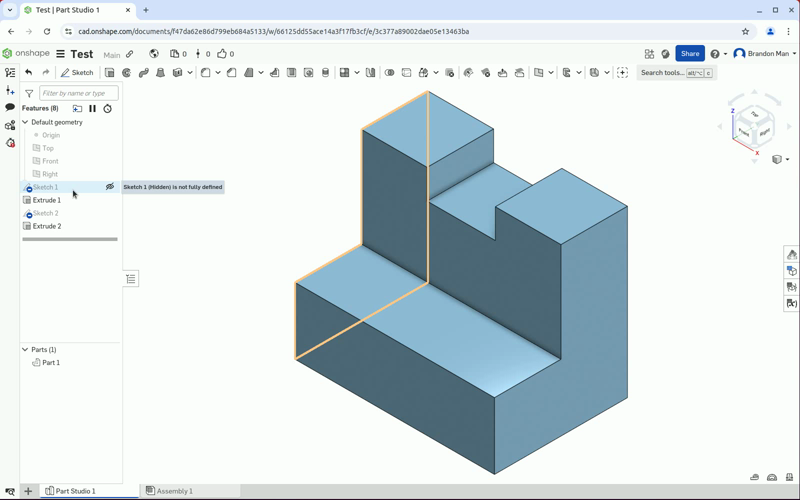
click(73, 189)